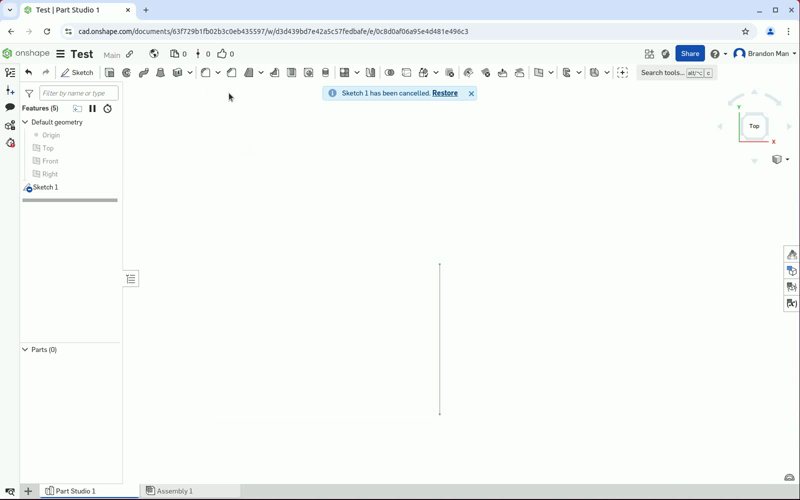
key(shift+h)
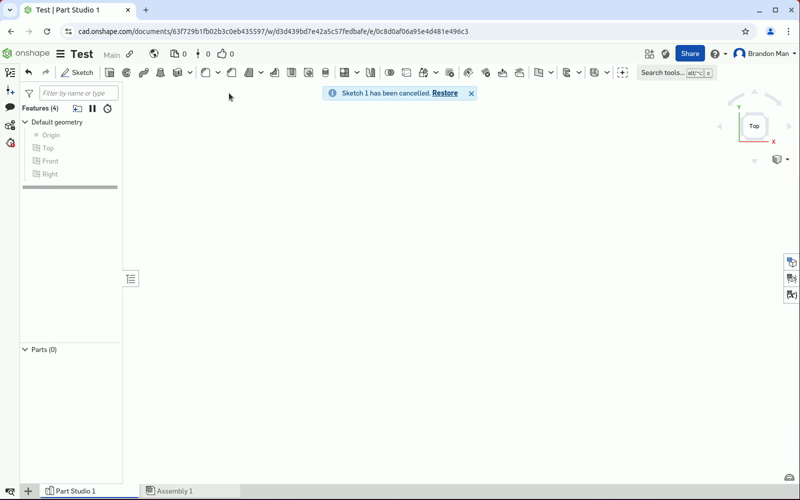
mouse_move(73, 352)
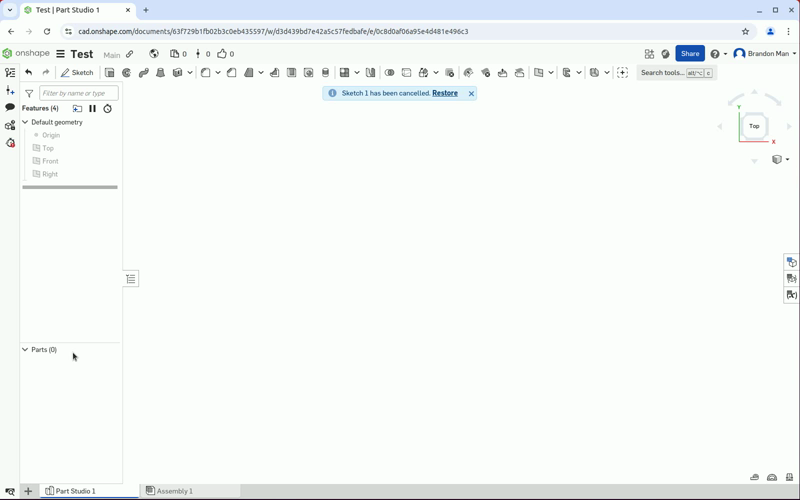
key(y)
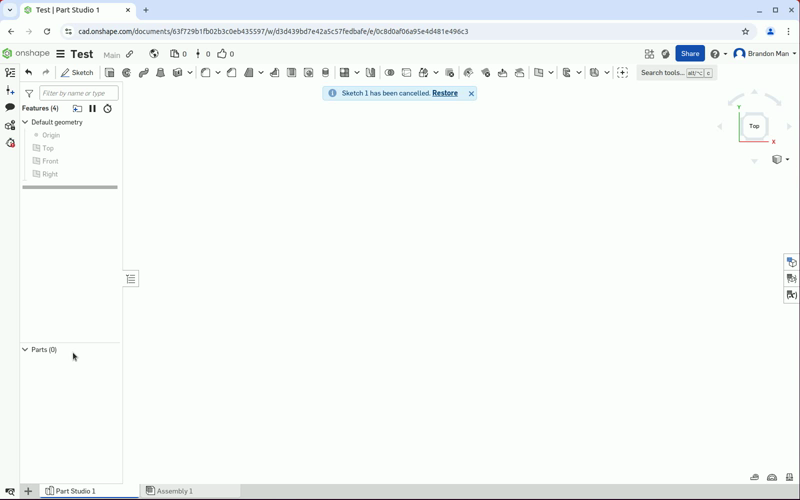
key(shift+p)
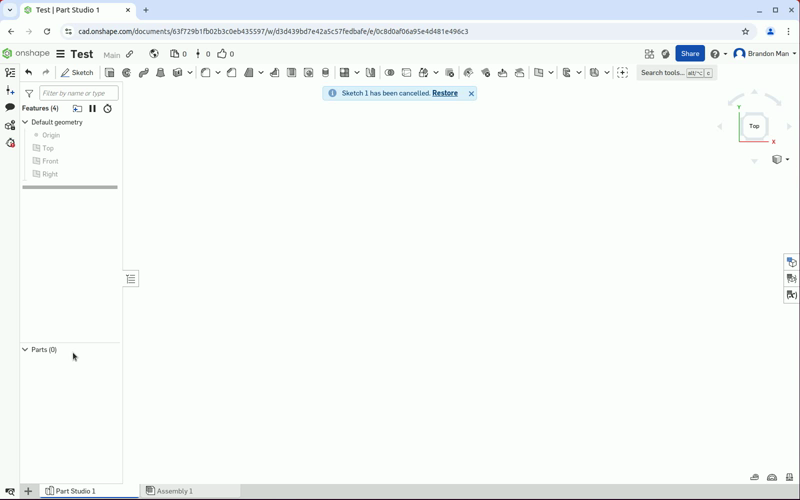
key(space)
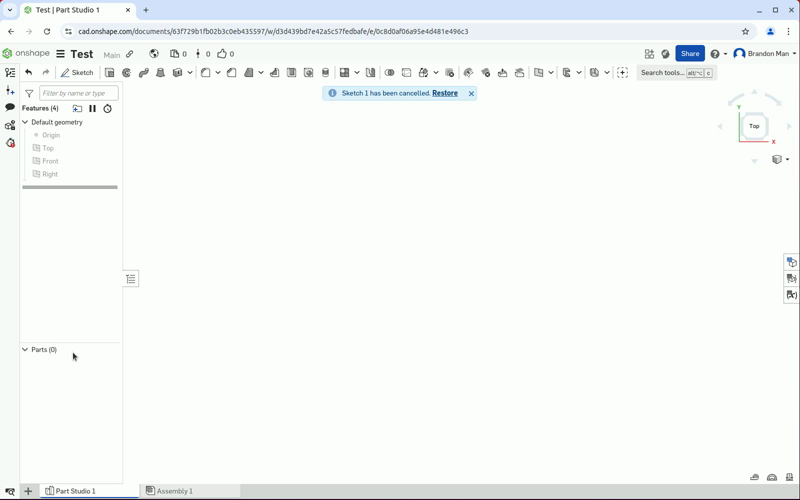
key_down(shift)
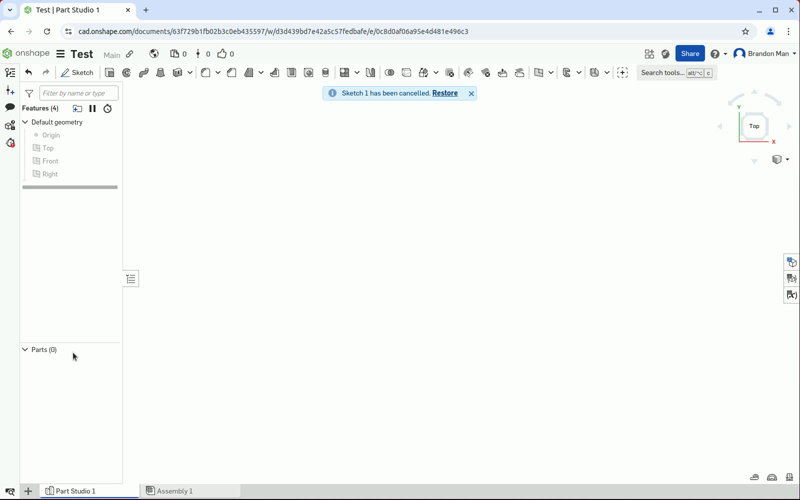
key(up)
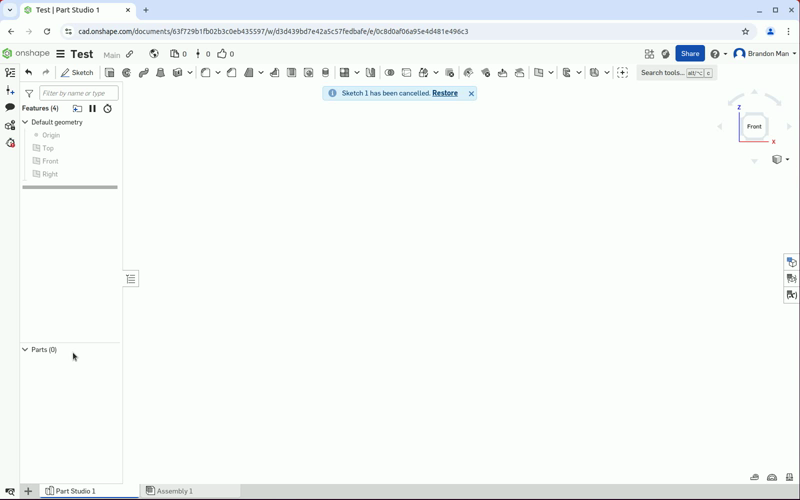
key_up(shift)
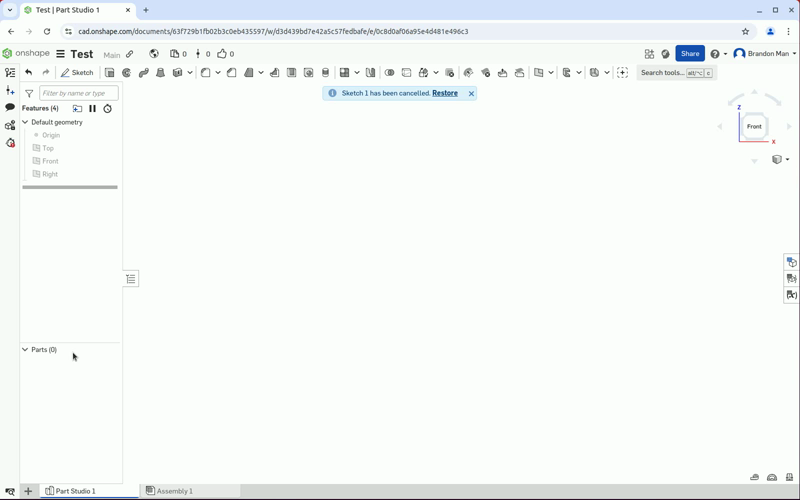
mouse_move(73, 352)
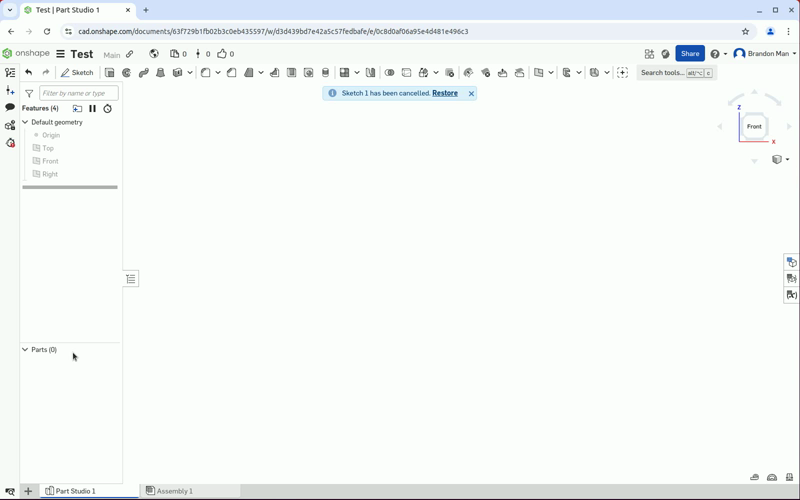
key(shift+y)
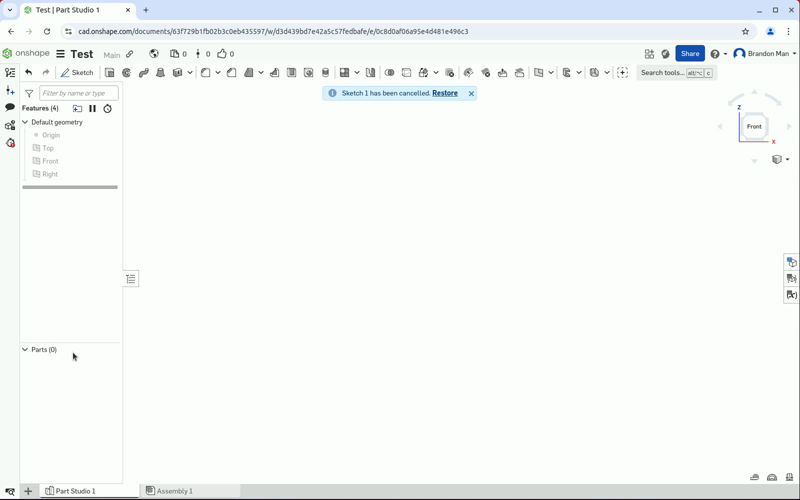
key(shift+s)
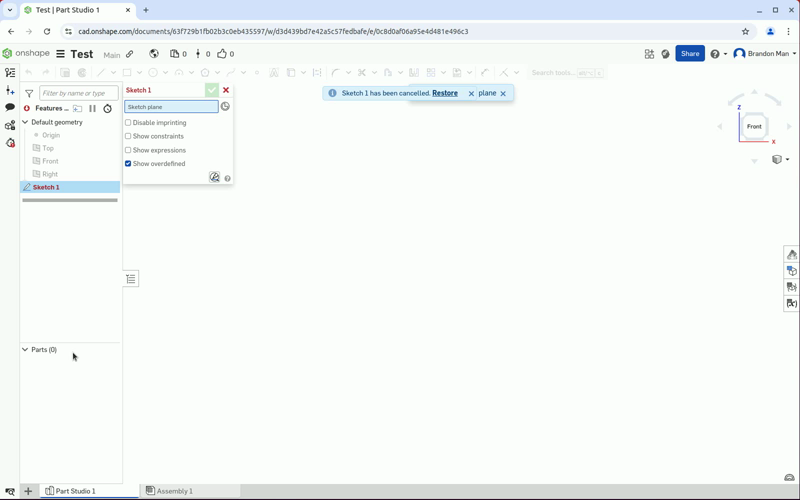
mouse_move(73, 163)
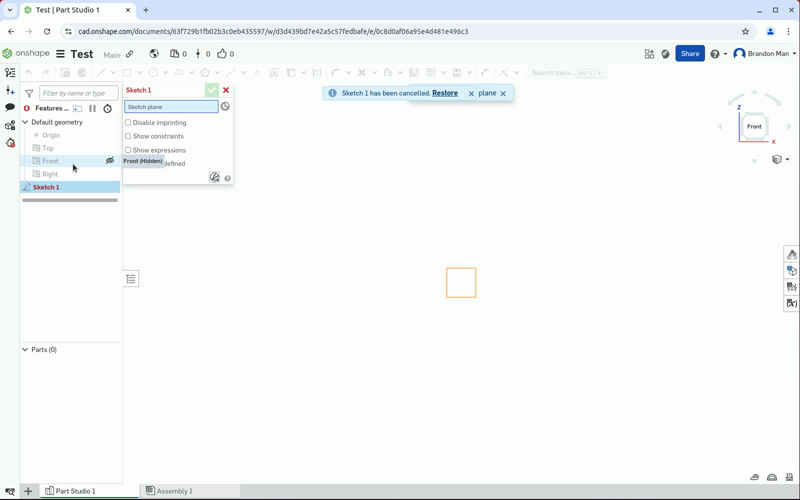
click(73, 163)
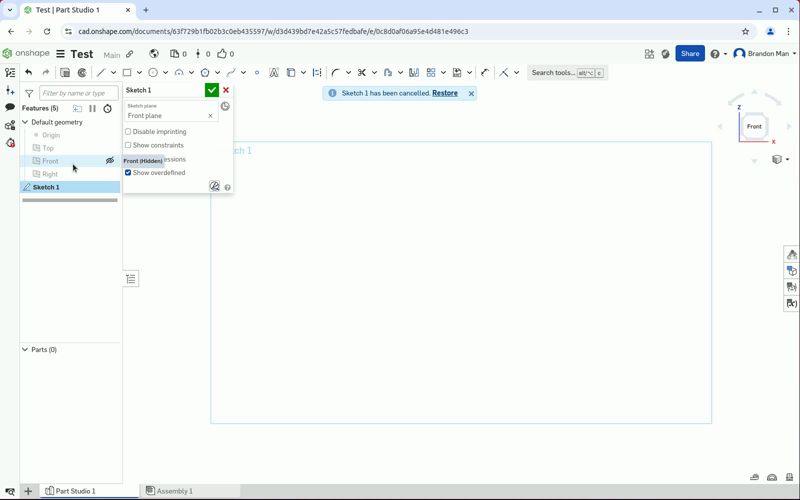
mouse_move(73, 352)
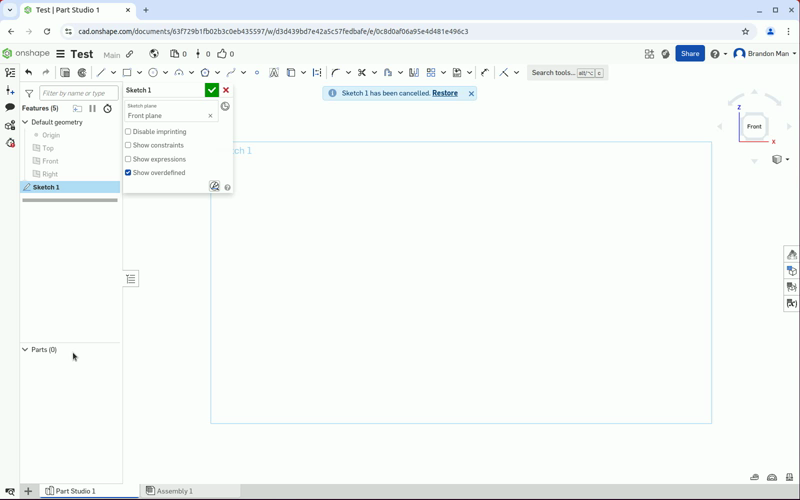
key(y)
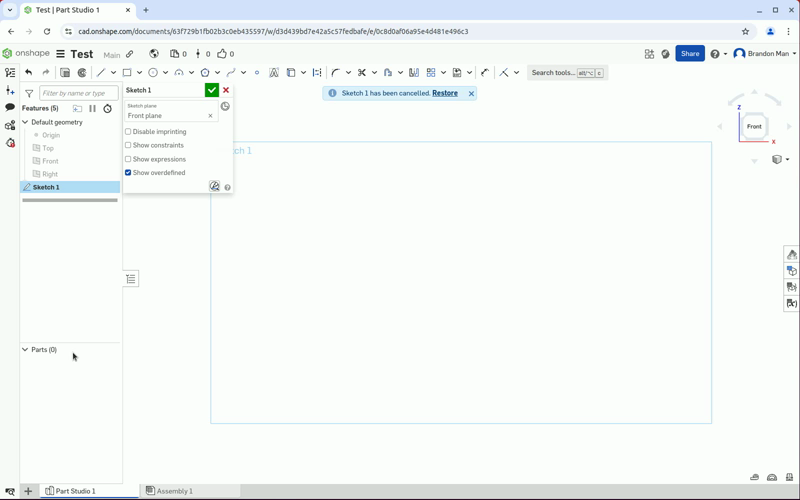
key(l)
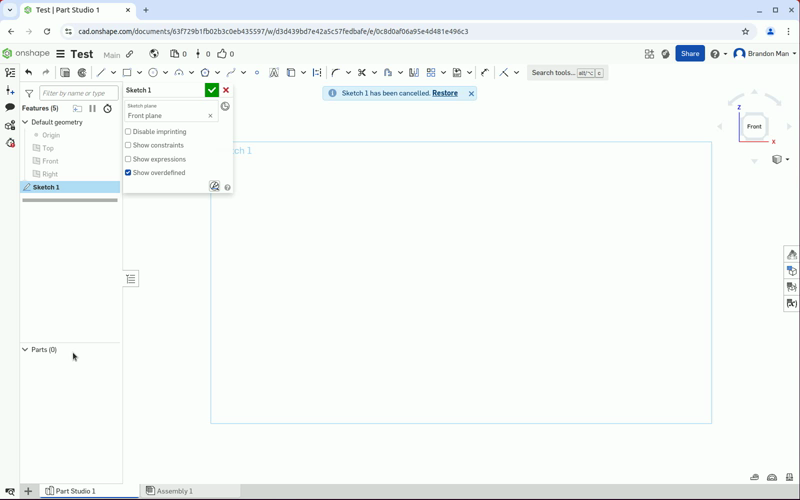
key_down(shift)
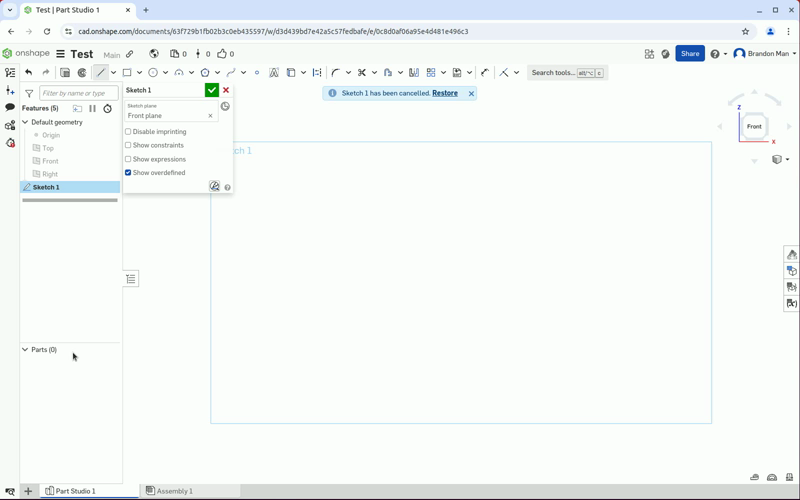
mouse_move(361, 322)
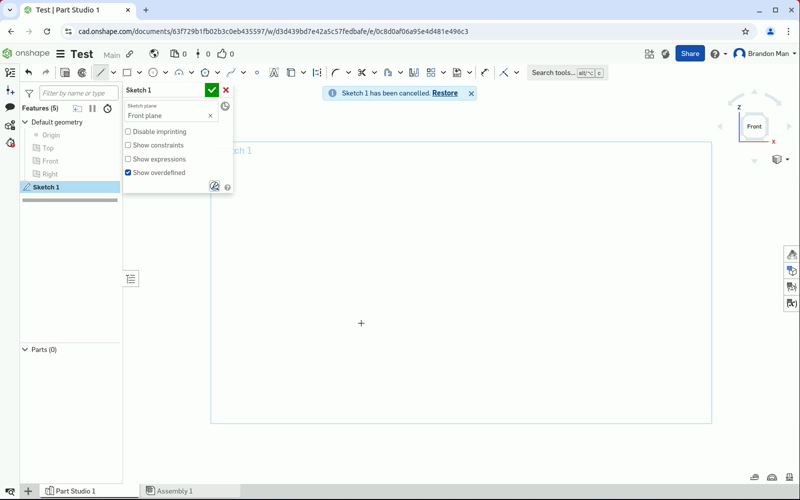
click(361, 322)
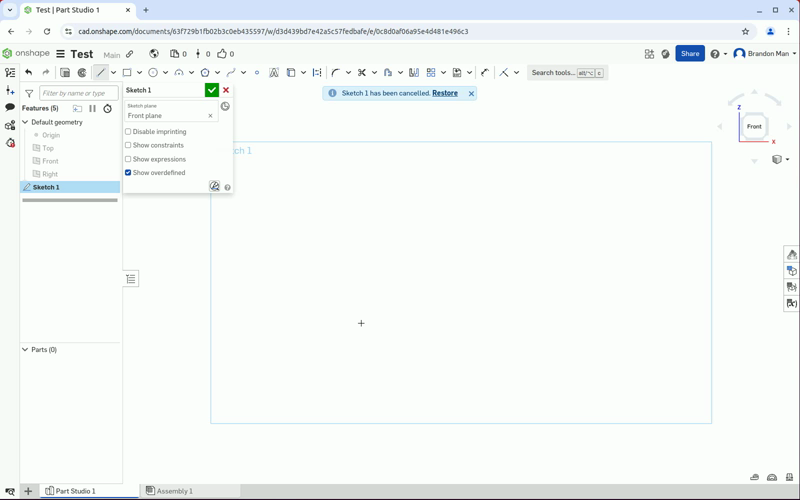
key_up(shift)
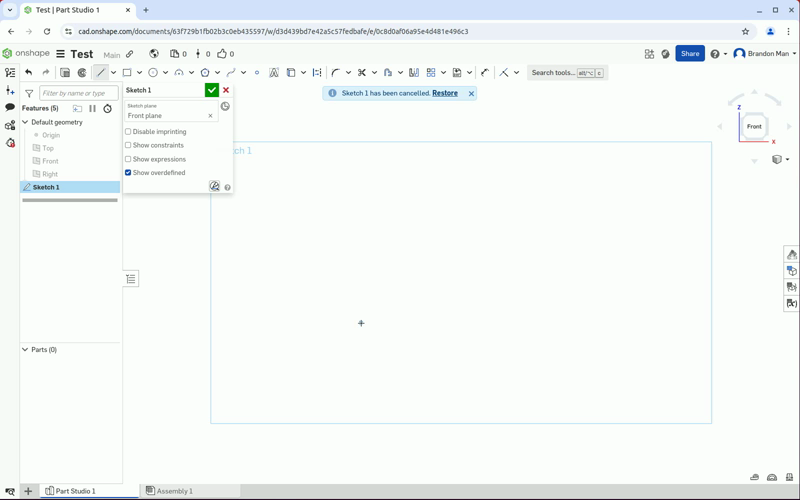
key_down(shift)
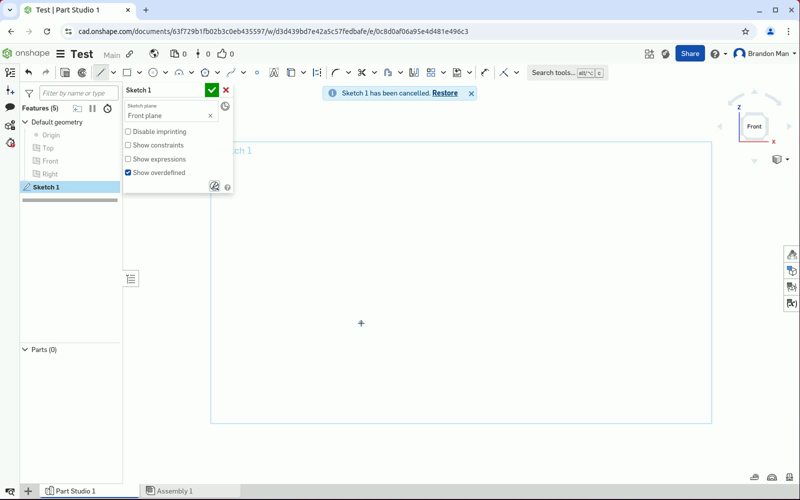
mouse_move(558, 322)
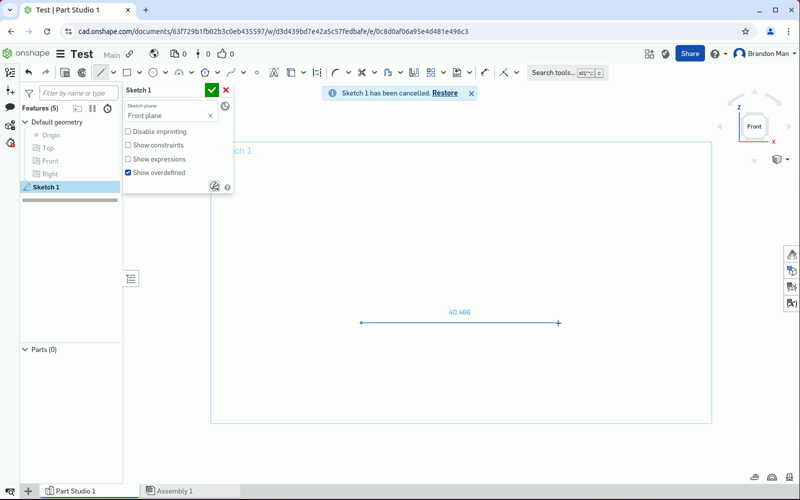
click(558, 322)
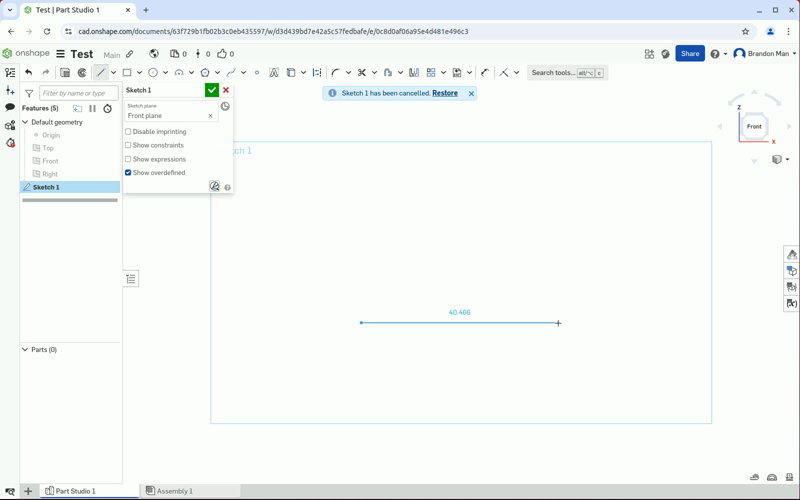
key_up(shift)
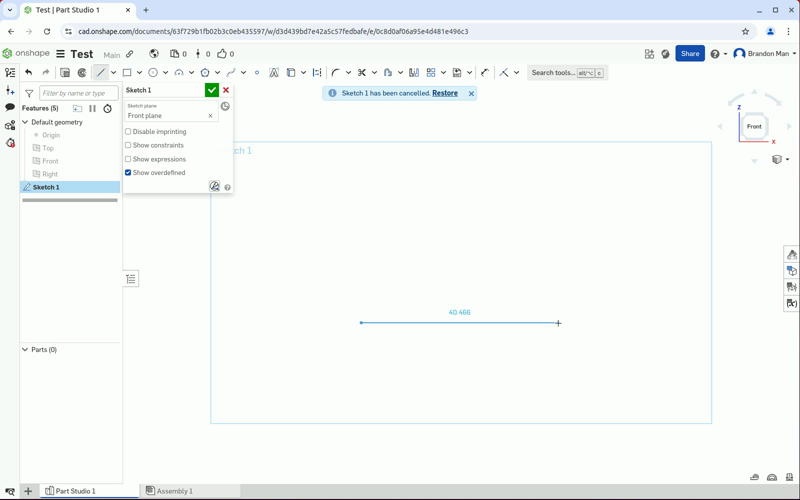
key_down(shift)
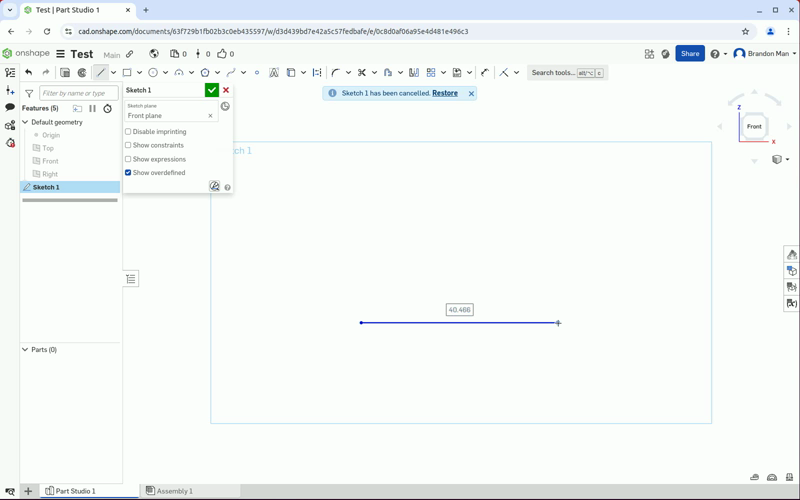
mouse_move(558, 243)
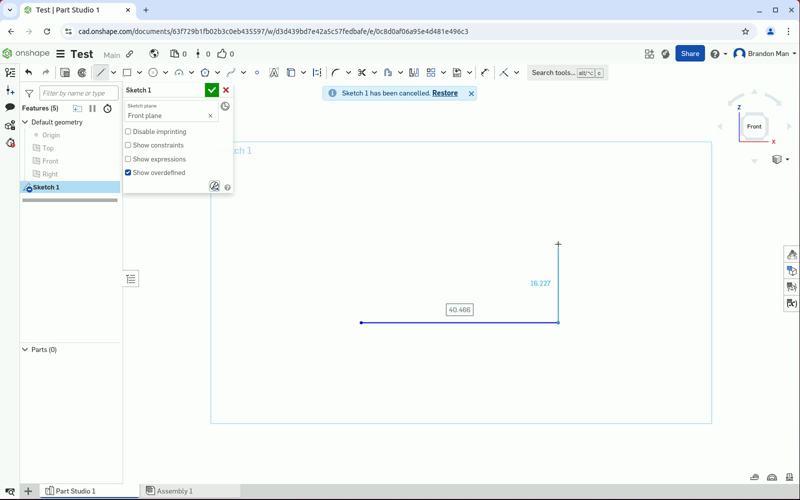
click(558, 243)
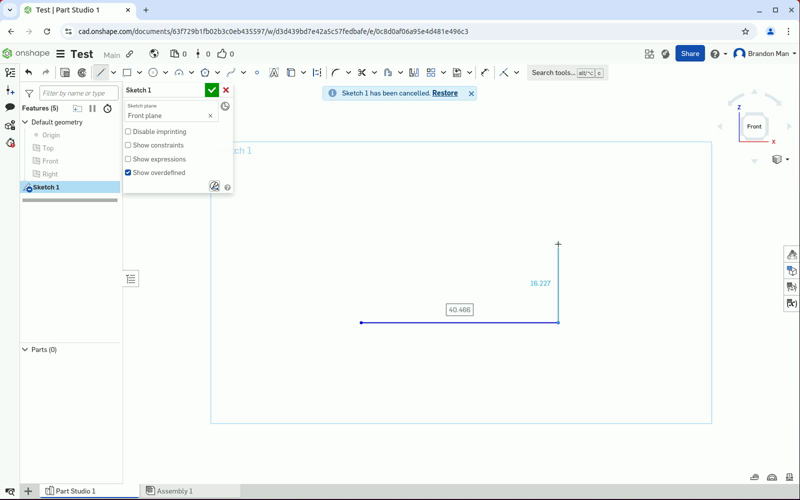
key_up(shift)
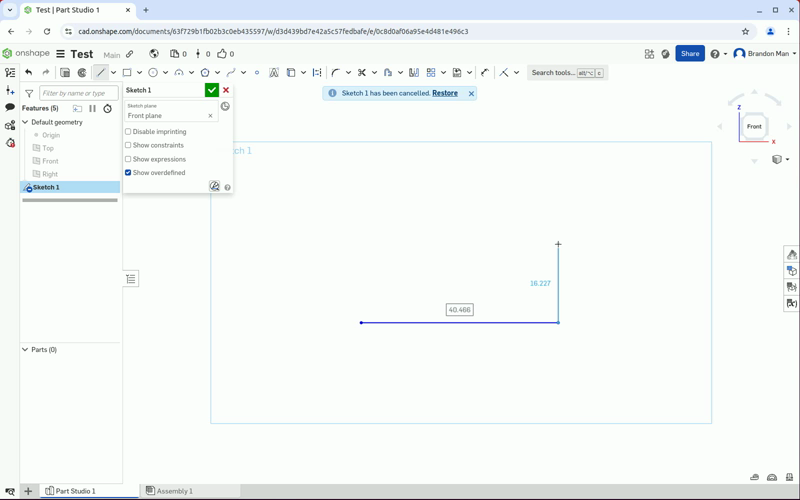
key_down(shift)
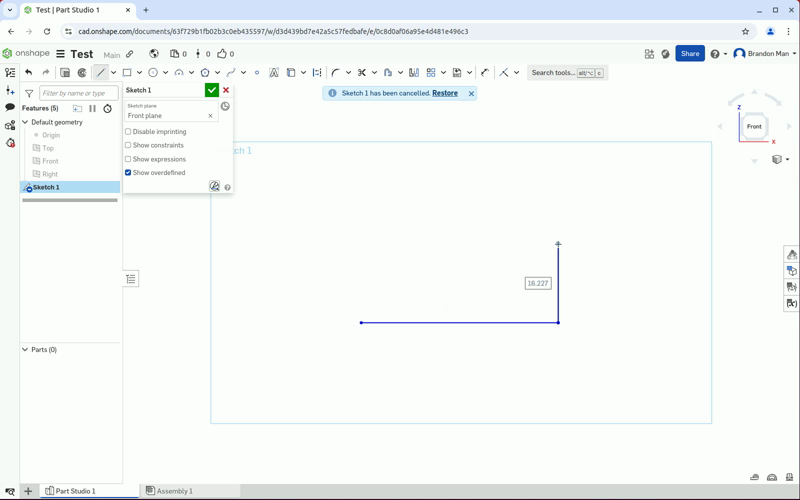
mouse_move(361, 243)
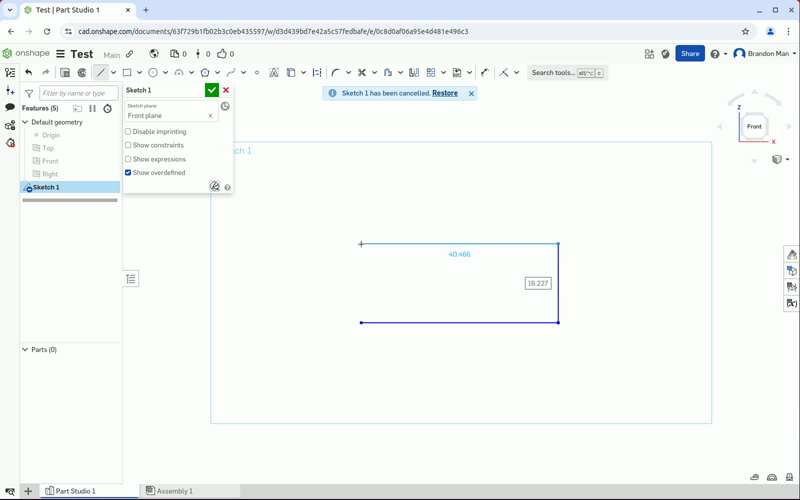
click(361, 243)
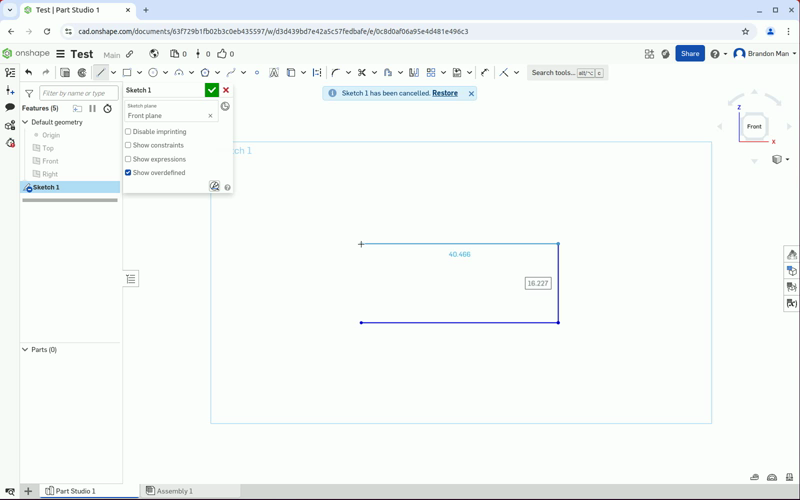
key_up(shift)
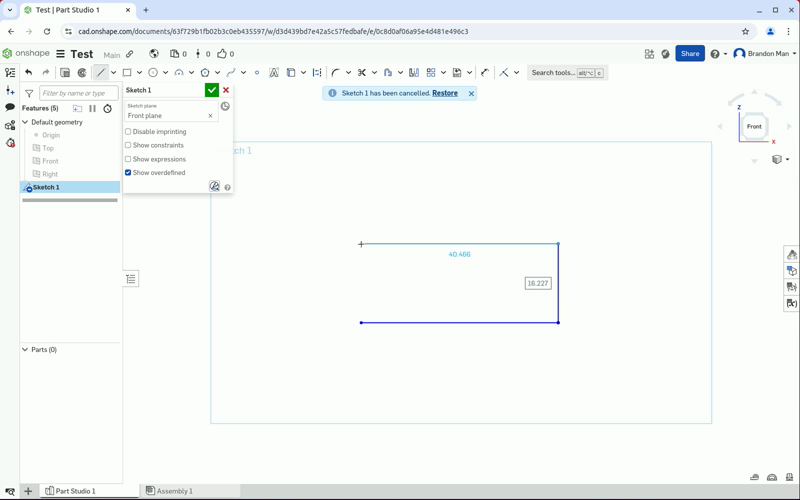
key_down(shift)
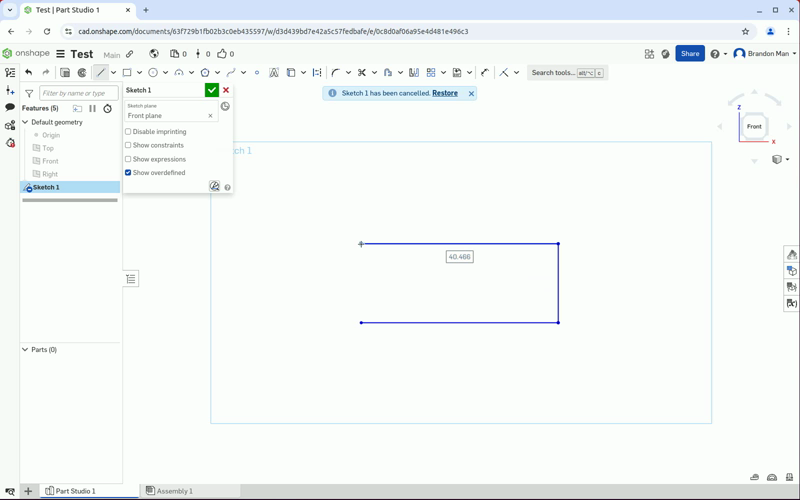
mouse_move(361, 322)
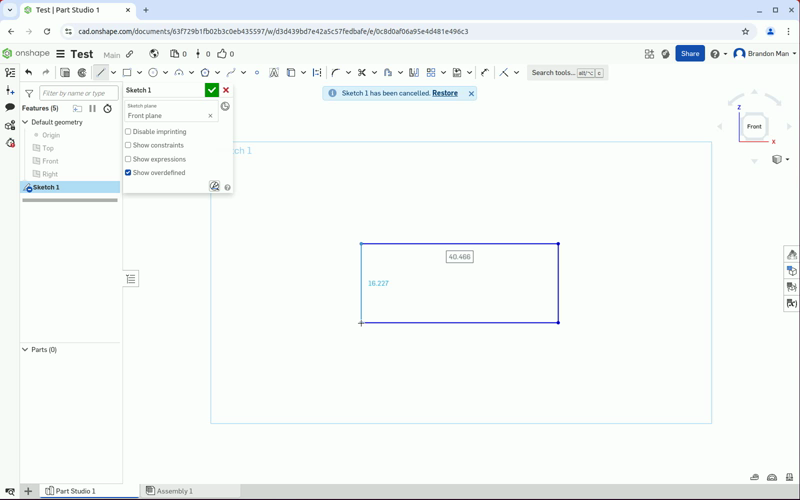
key_up(shift)
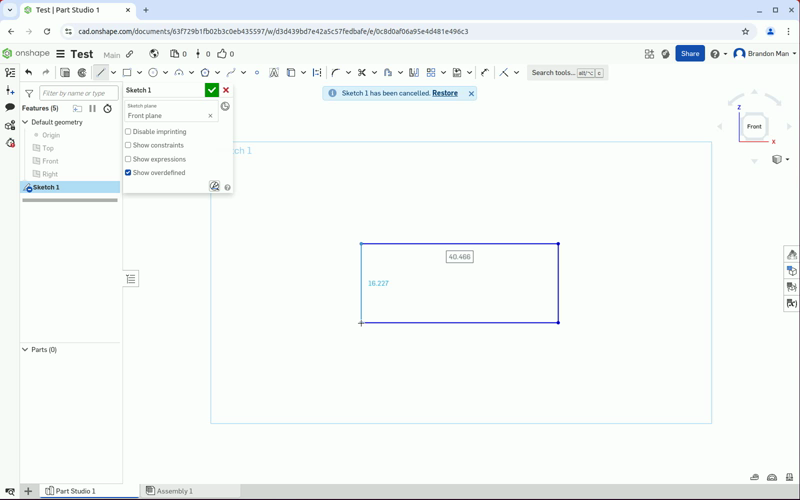
click(361, 322)
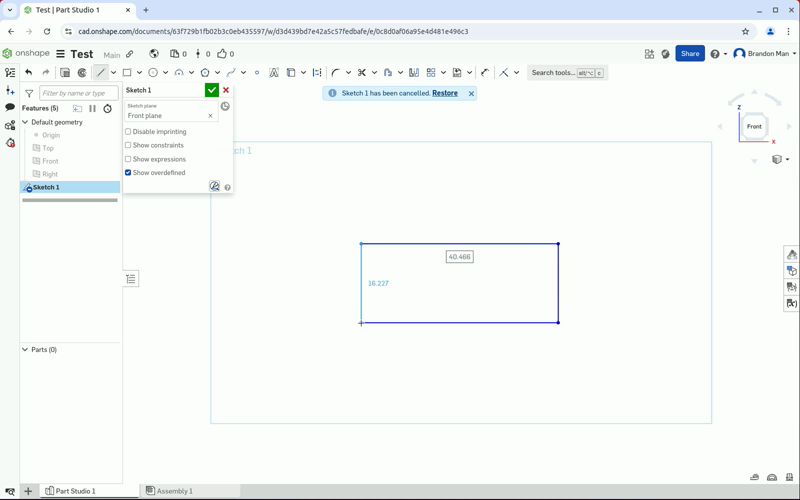
key(esc)
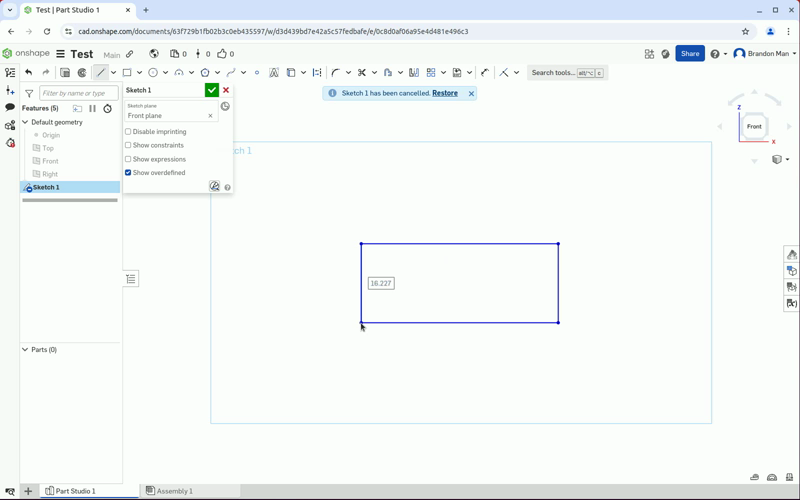
mouse_move(488, 282)
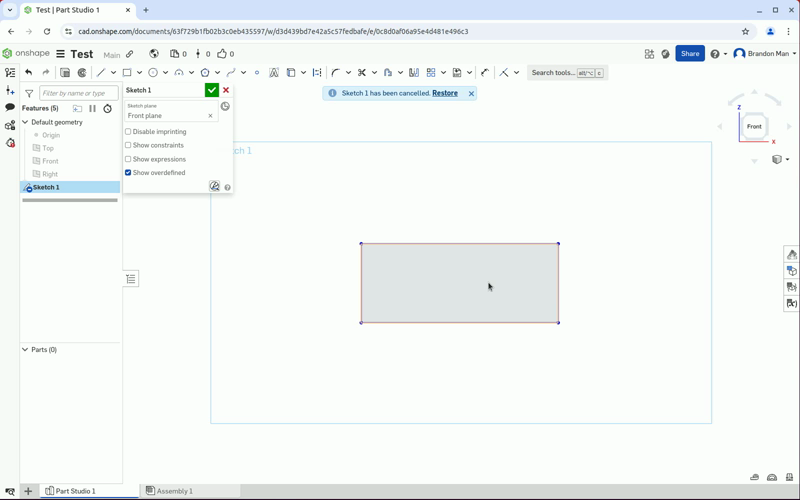
click(488, 282)
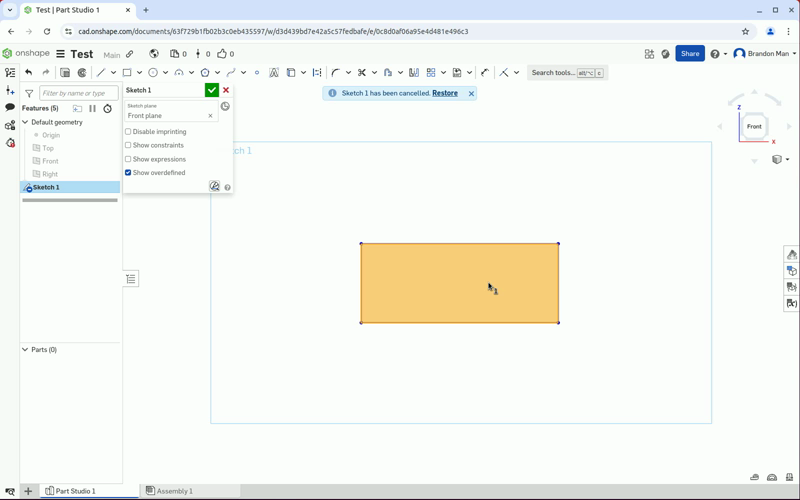
mouse_move(73, 352)
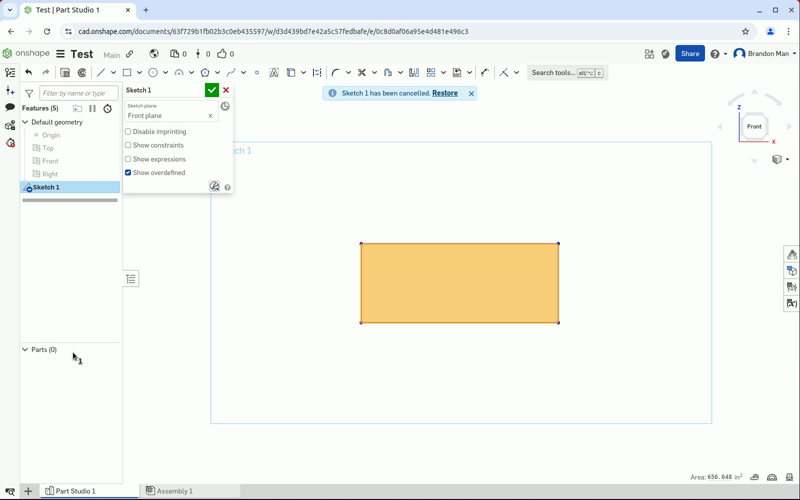
key(shift+y)
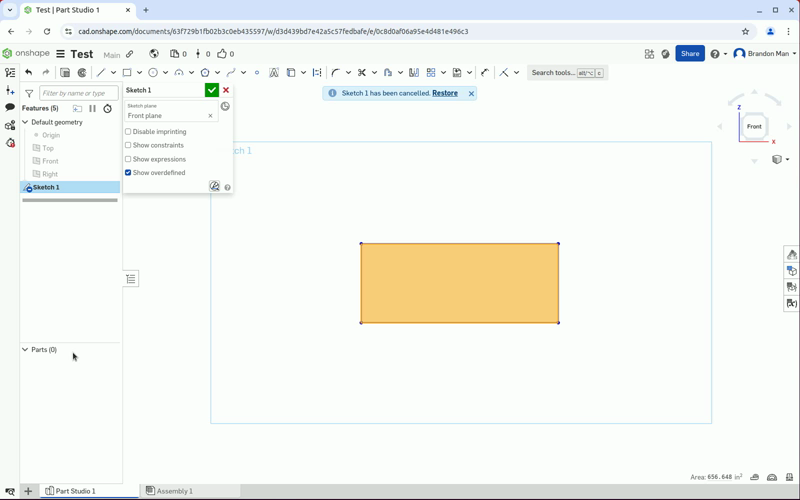
key(shift+e)
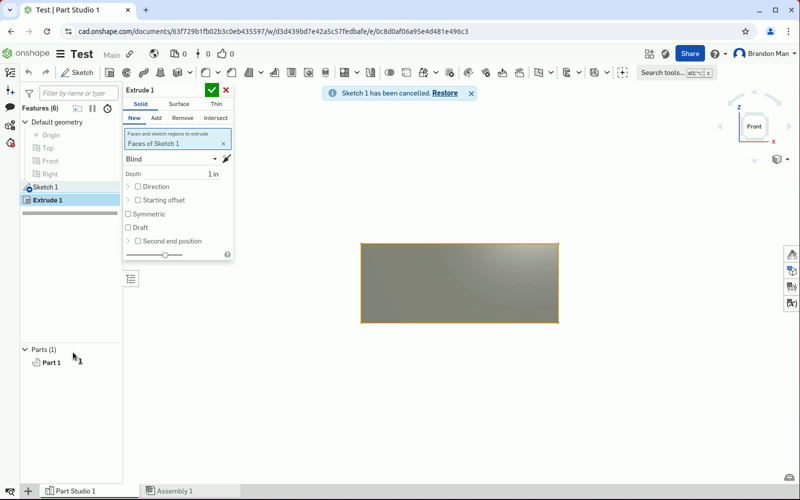
mouse_move(143, 106)
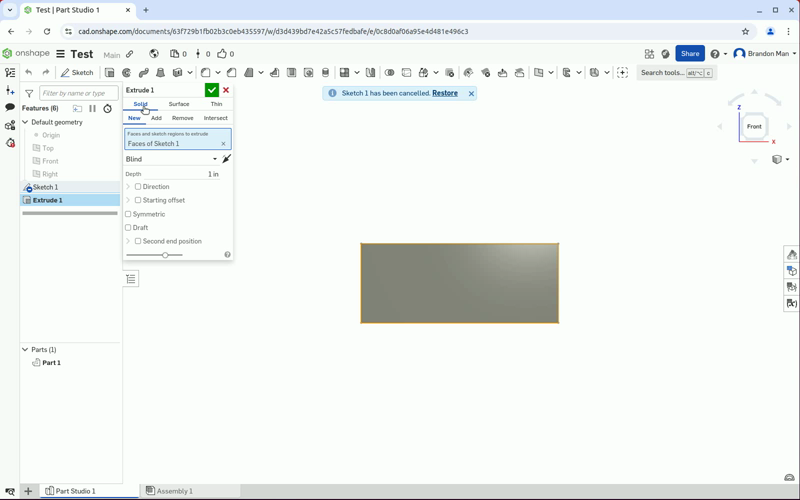
click(143, 106)
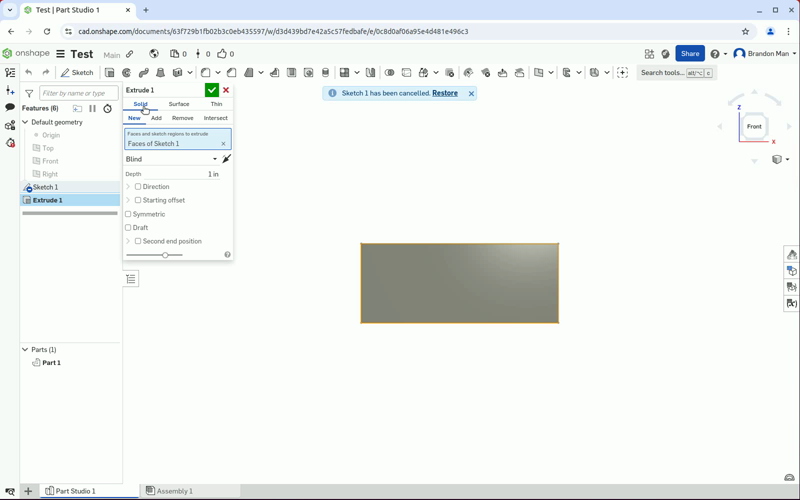
mouse_move(137, 120)
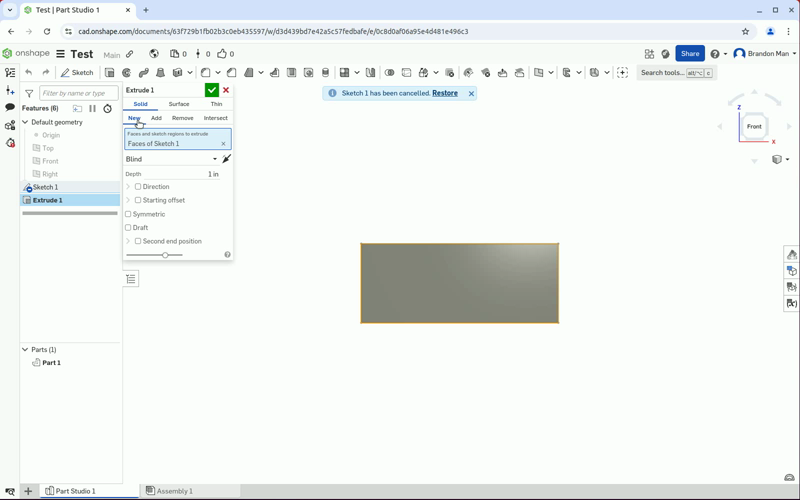
click(137, 120)
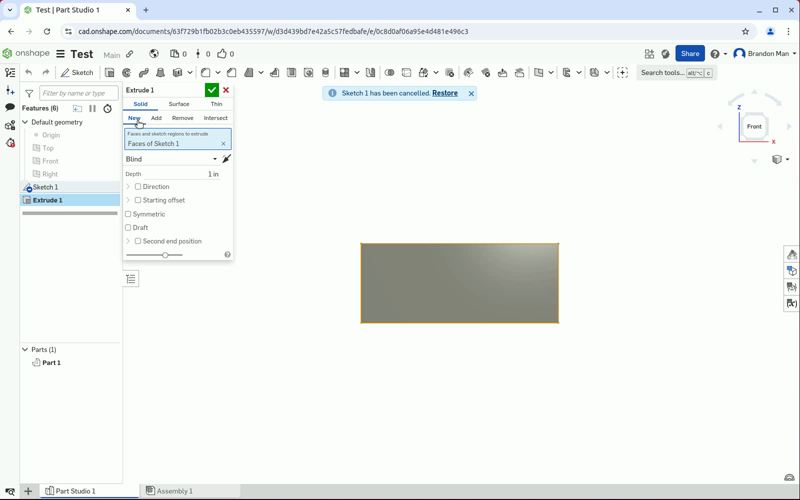
key(tab, 4)
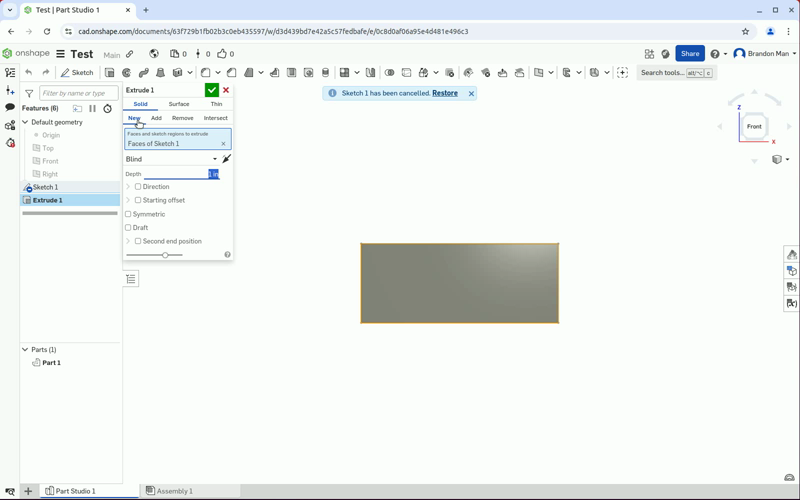
text(2.648)
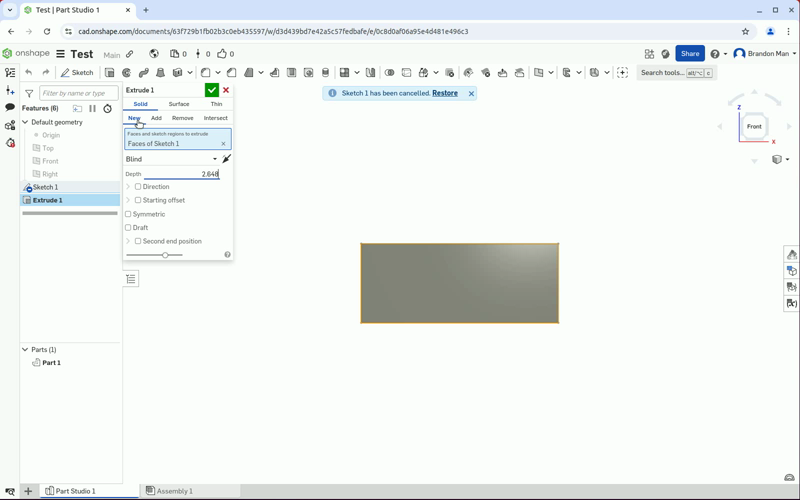
key(enter)
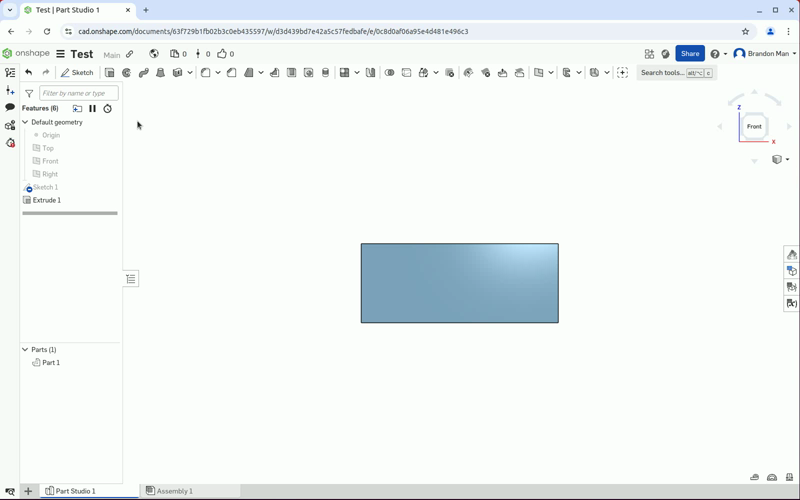
key(shift+h)
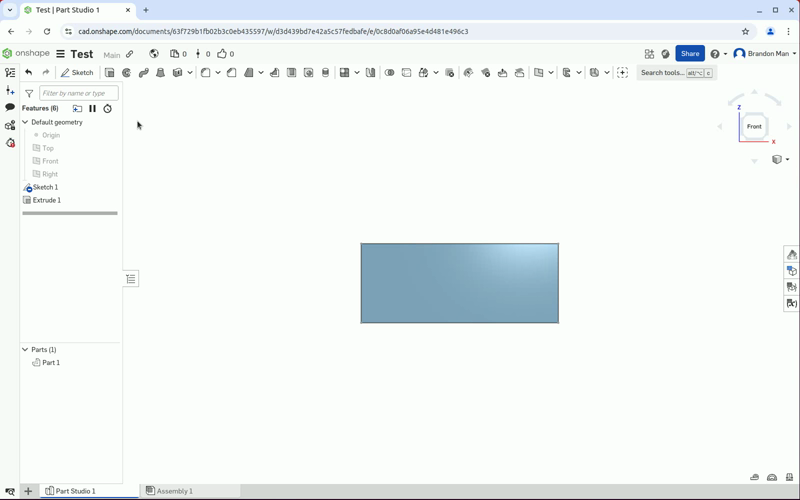
key(shift+h)
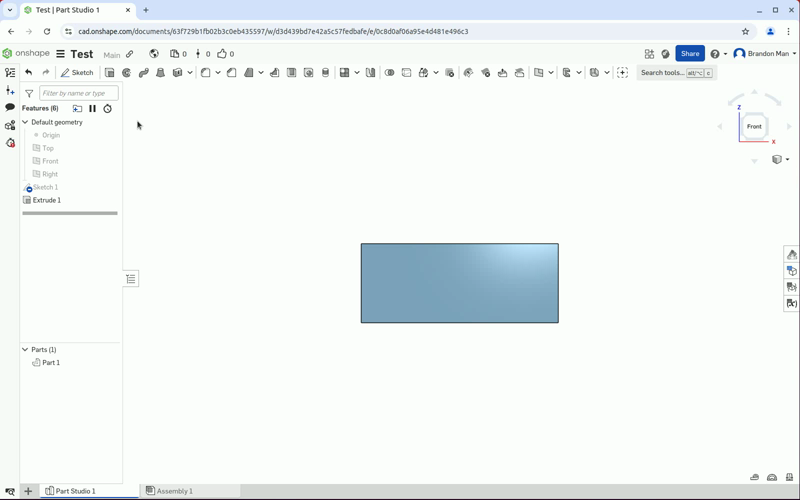
mouse_move(73, 189)
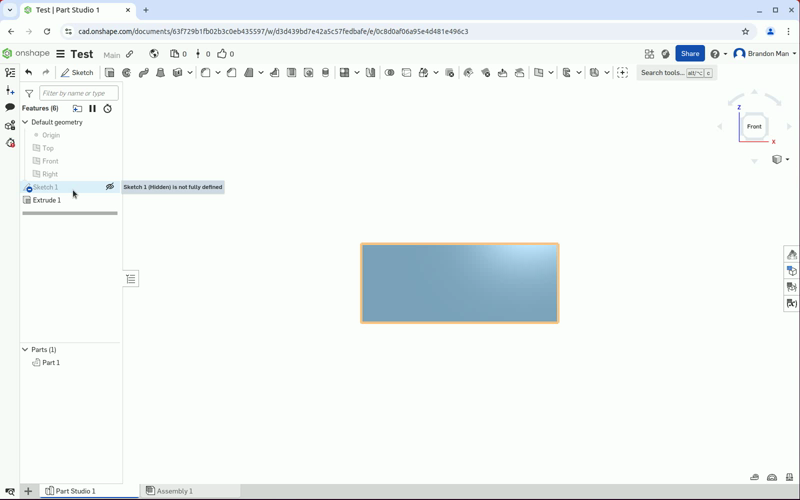
click(73, 189)
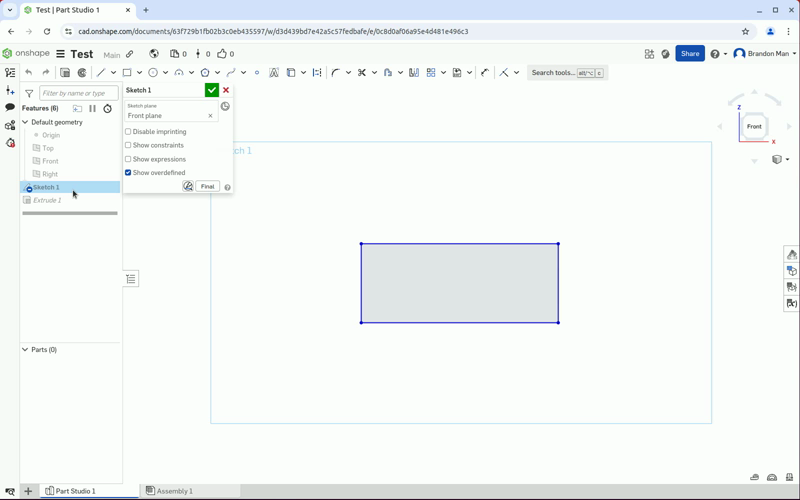
mouse_move(229, 92)
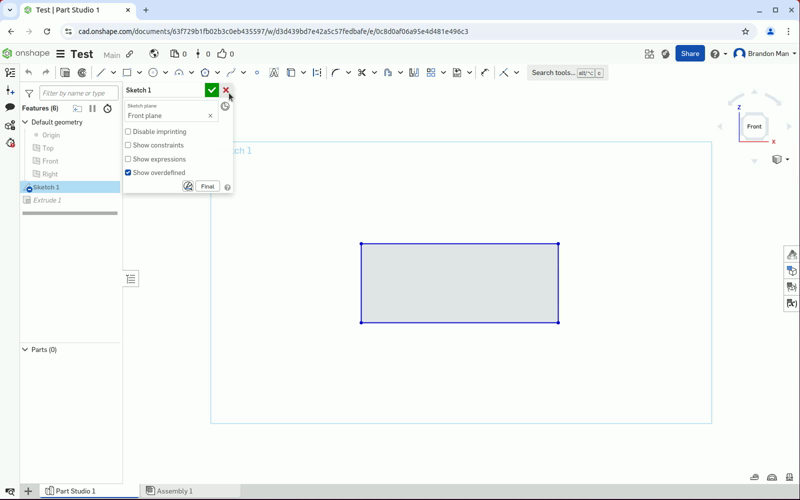
click(229, 92)
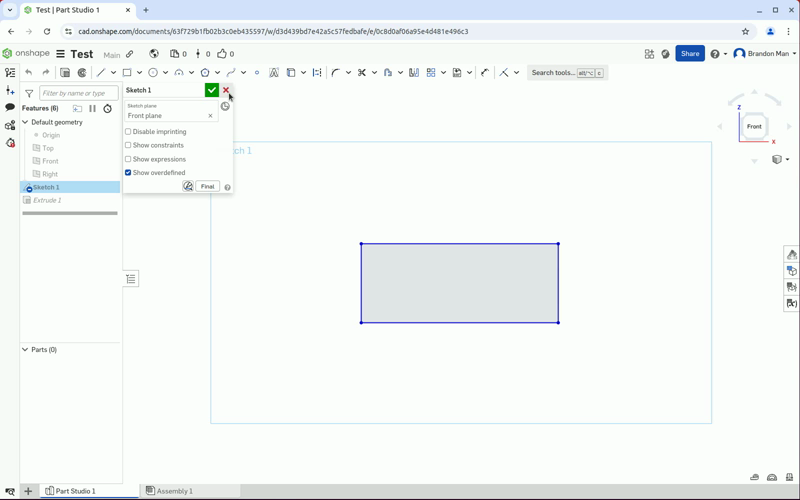
key(shift+s)
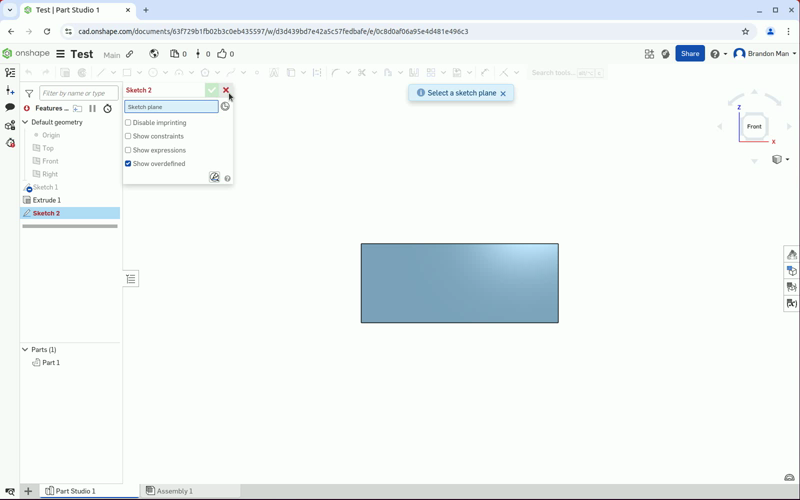
mouse_move(73, 163)
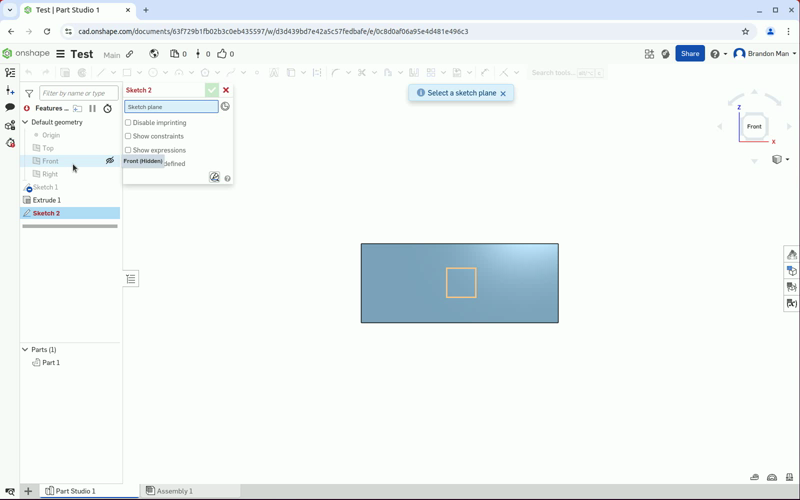
click(73, 163)
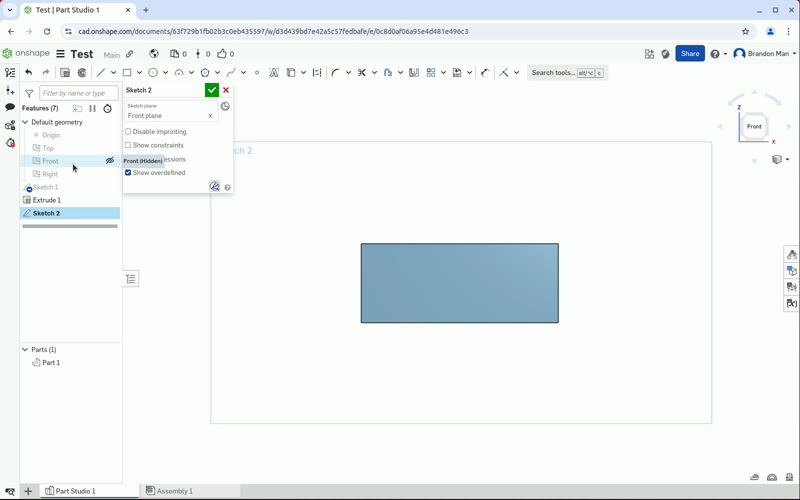
mouse_move(73, 352)
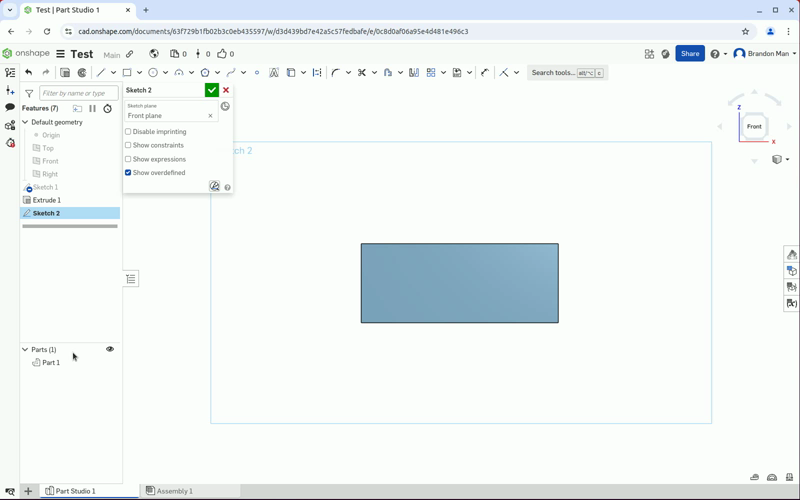
key(y)
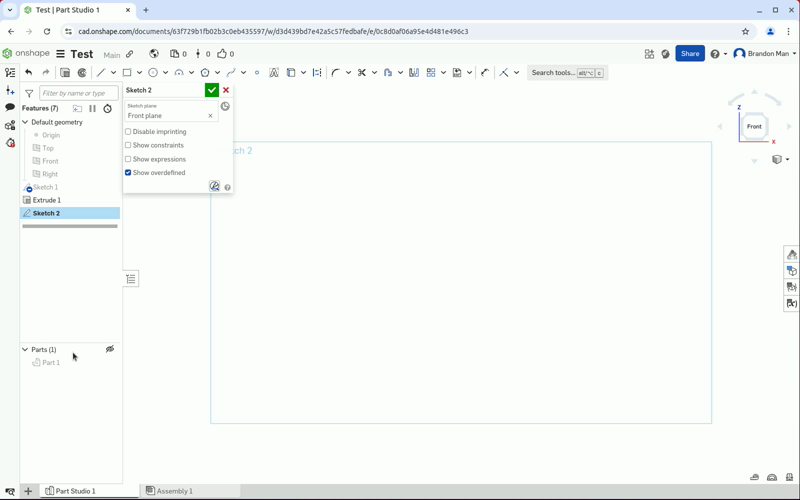
key(a)
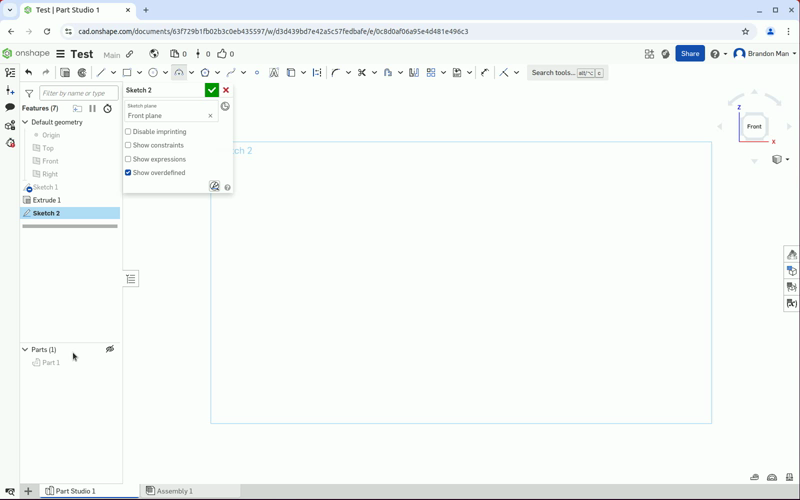
key_down(shift)
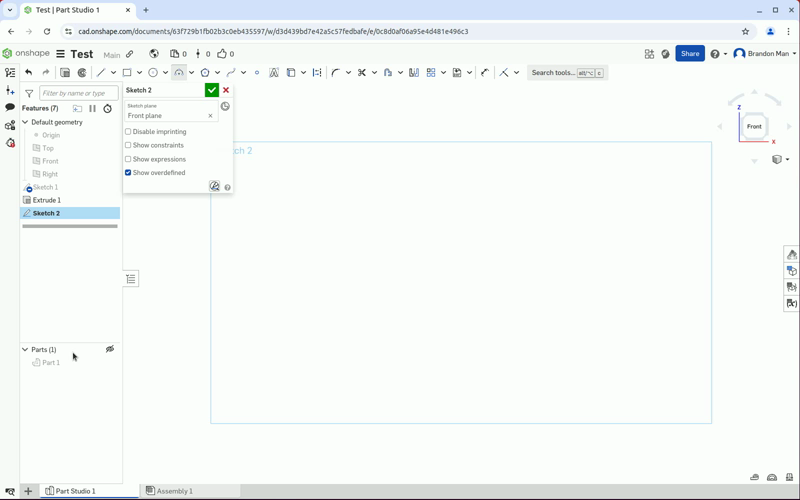
mouse_move(560, 322)
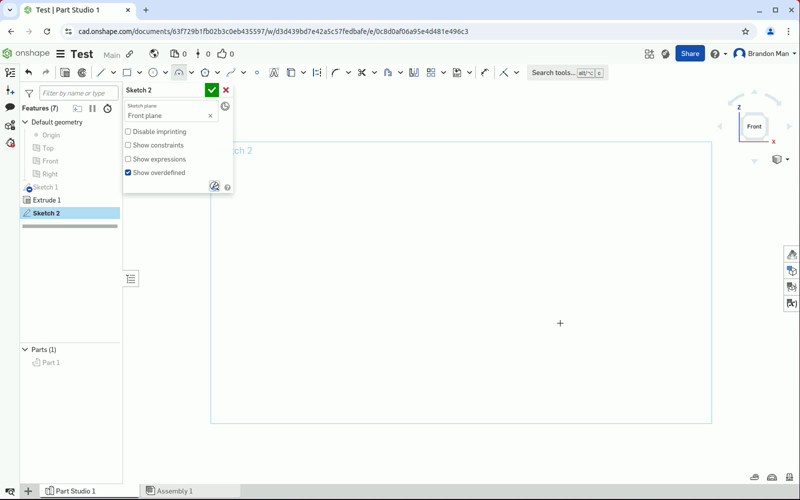
click(560, 322)
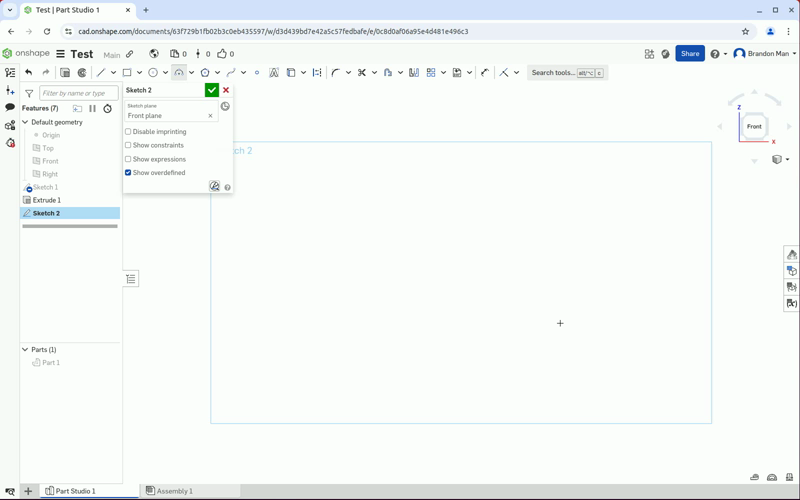
key_up(shift)
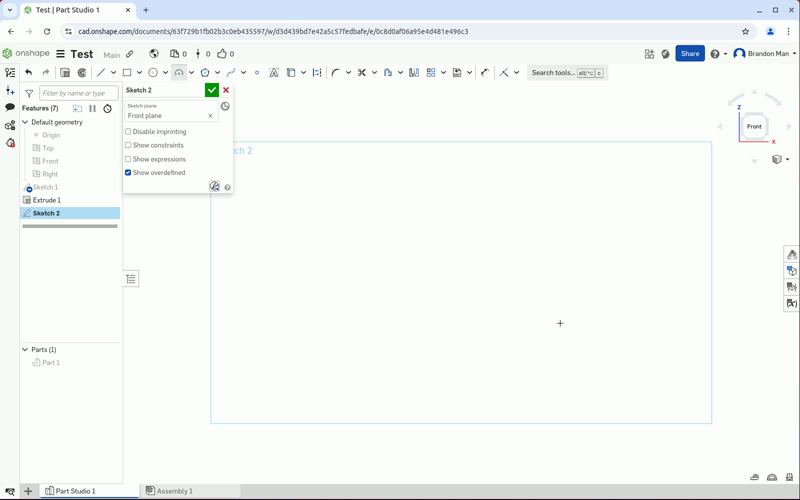
key_down(shift)
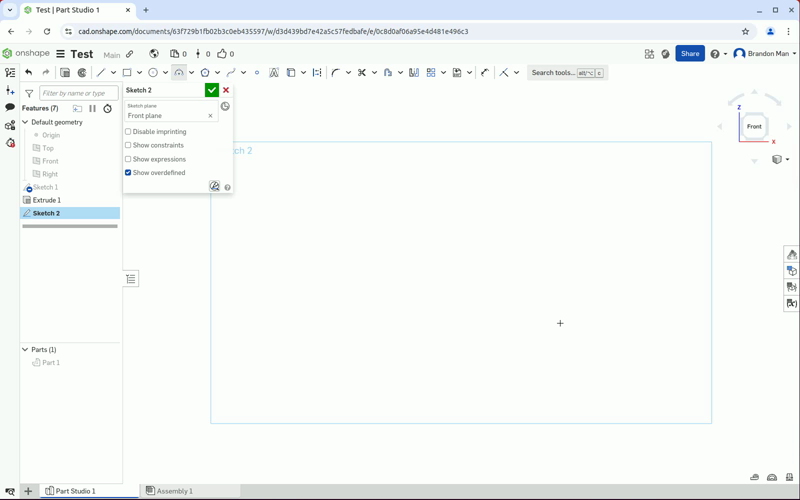
mouse_move(560, 242)
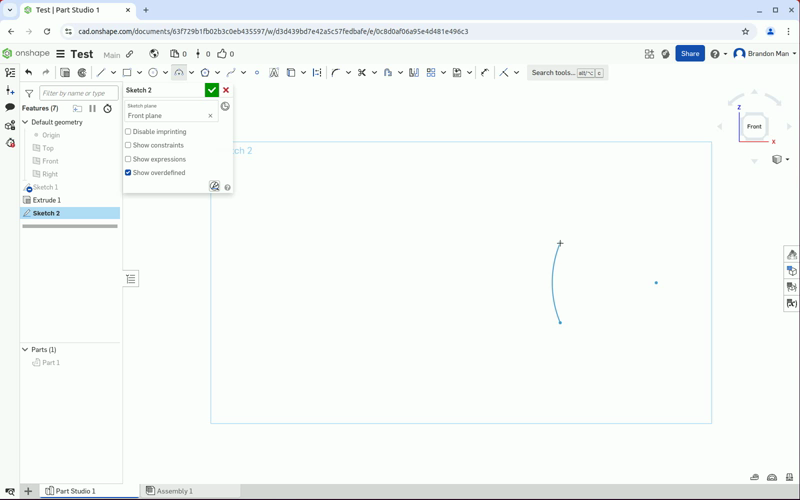
click(560, 242)
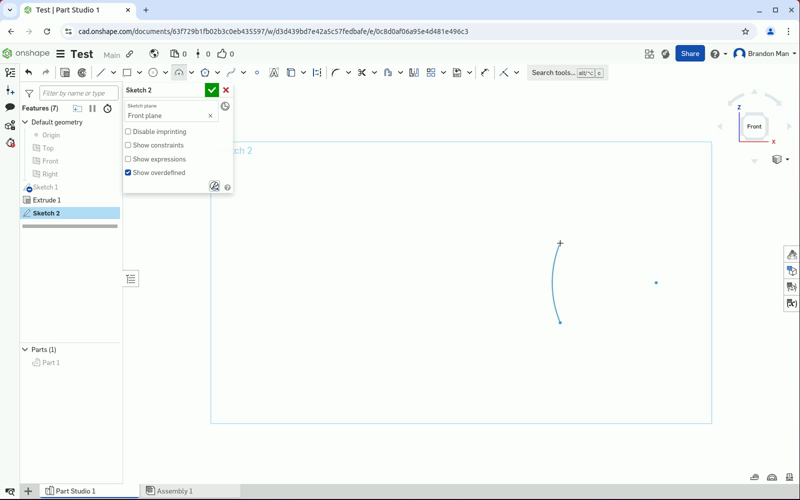
mouse_move(573, 282)
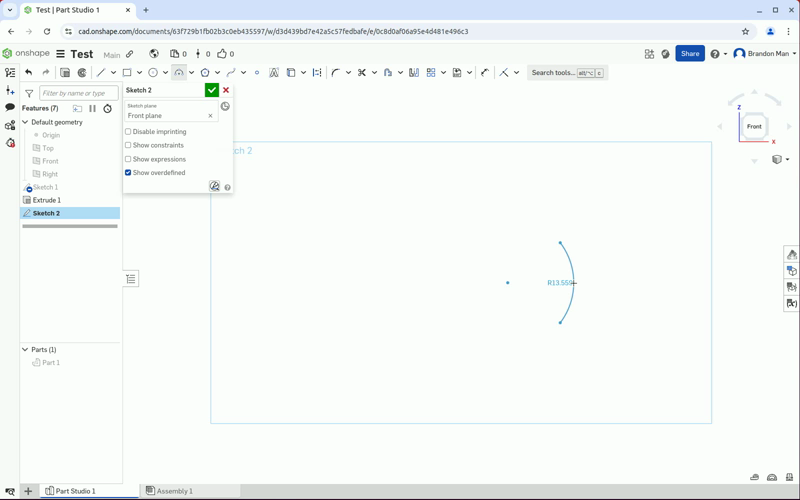
click(573, 282)
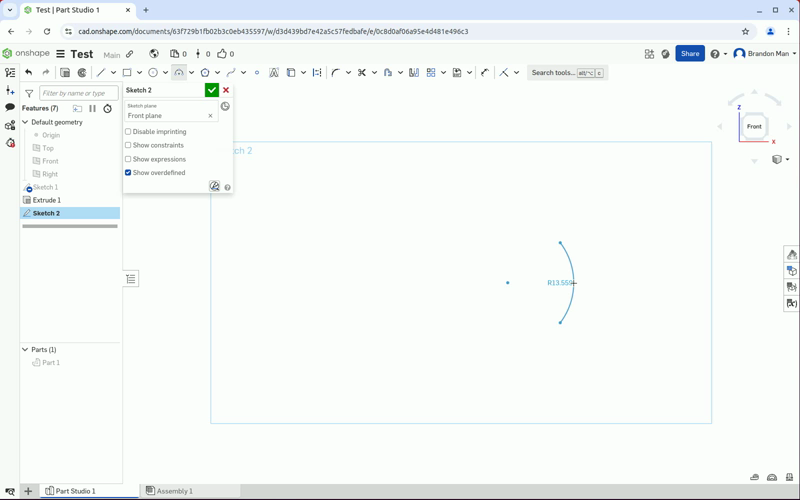
key_up(shift)
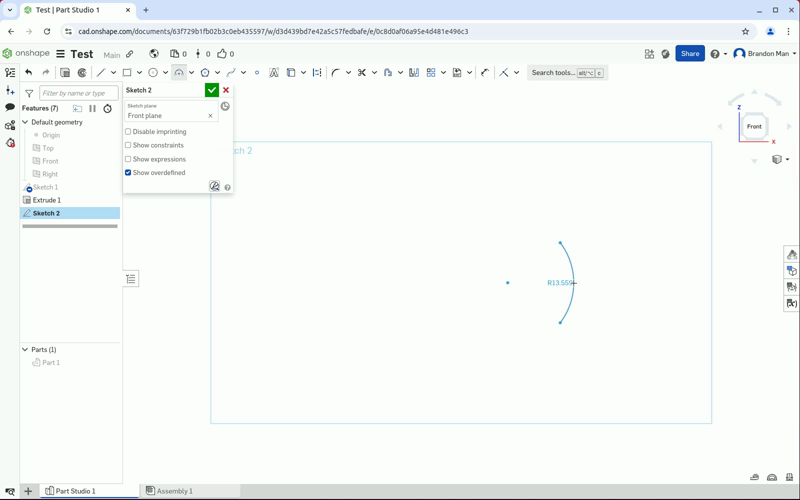
key(esc)
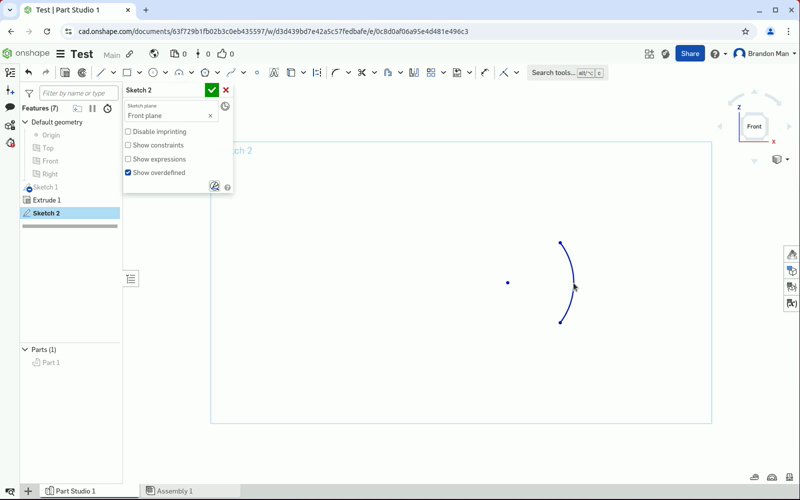
key(l)
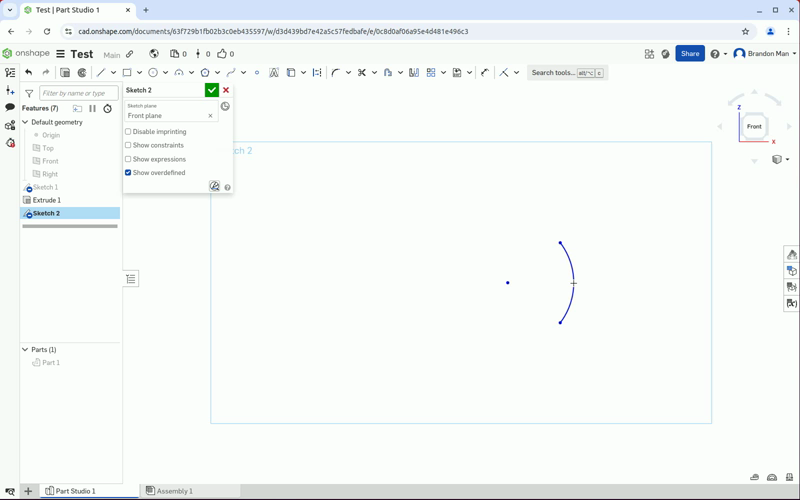
mouse_move(560, 242)
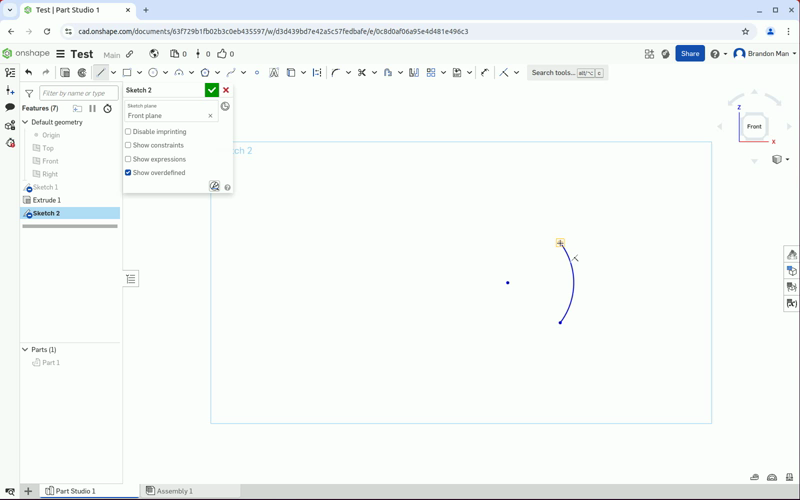
click(560, 242)
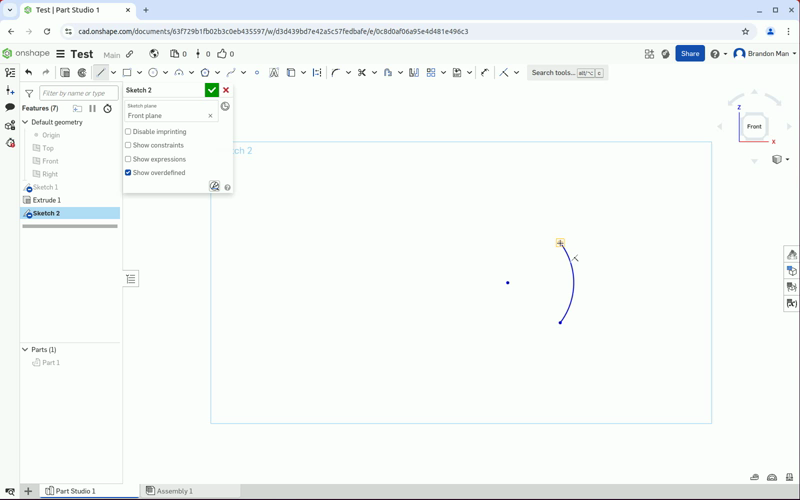
key_down(shift)
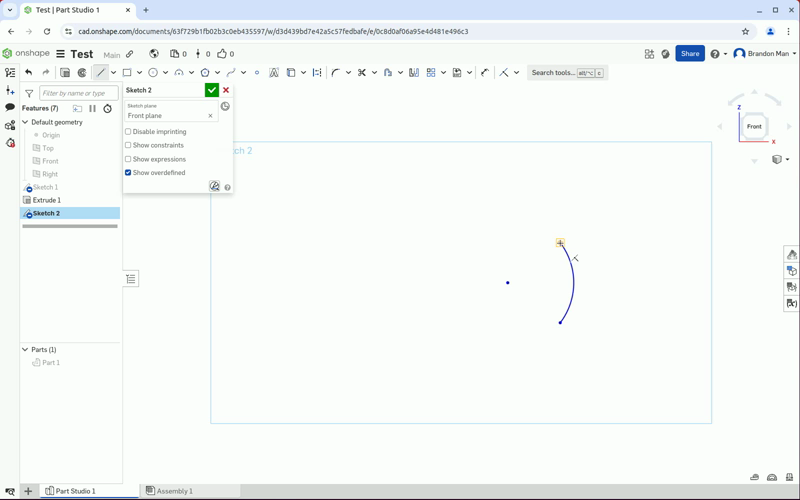
mouse_move(560, 322)
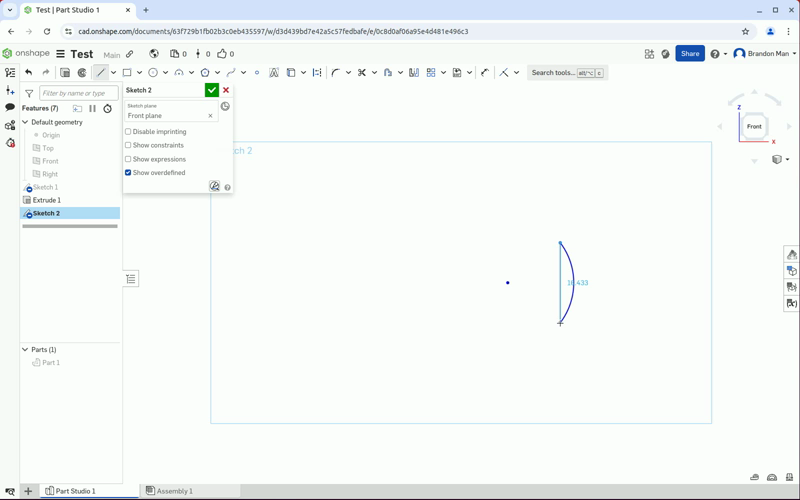
key_up(shift)
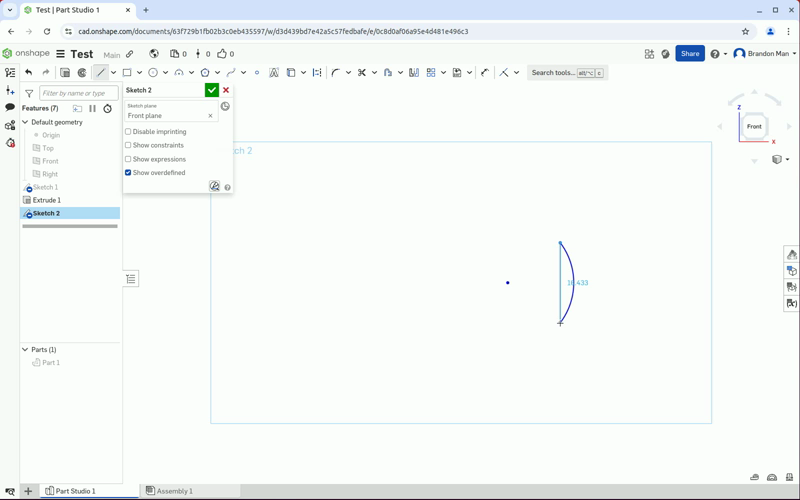
click(560, 322)
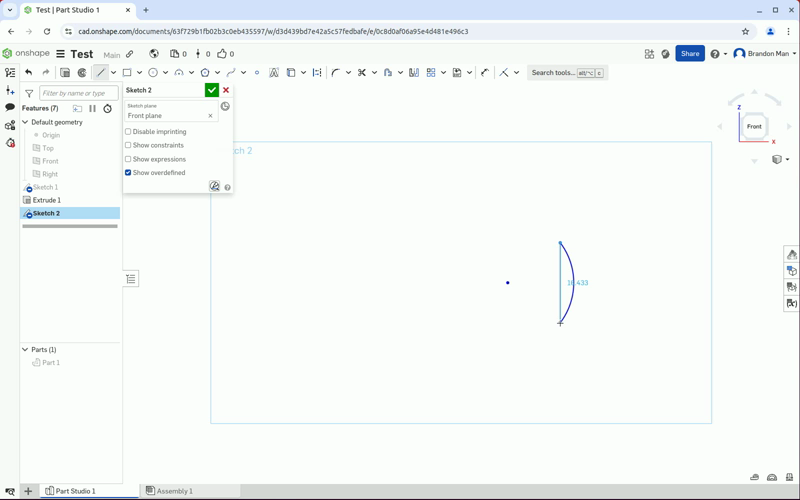
key(esc)
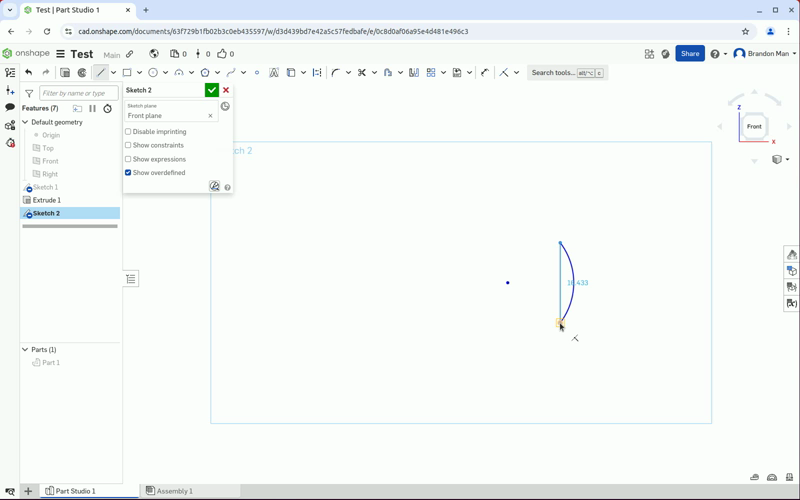
mouse_move(563, 298)
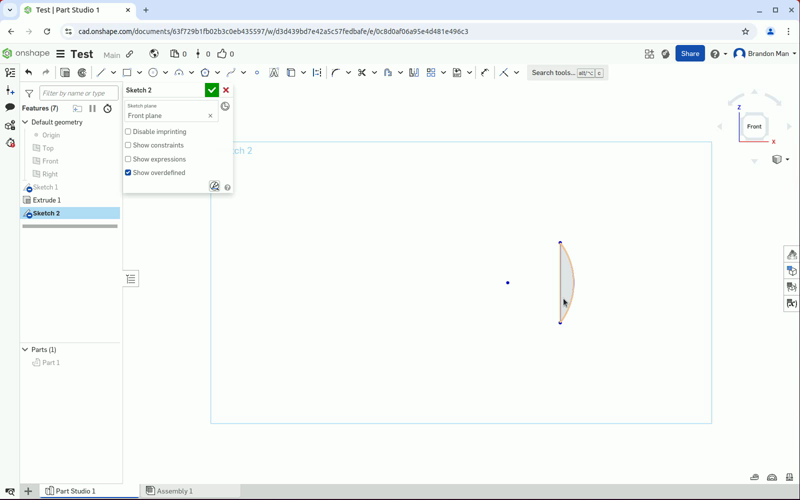
scroll(6)
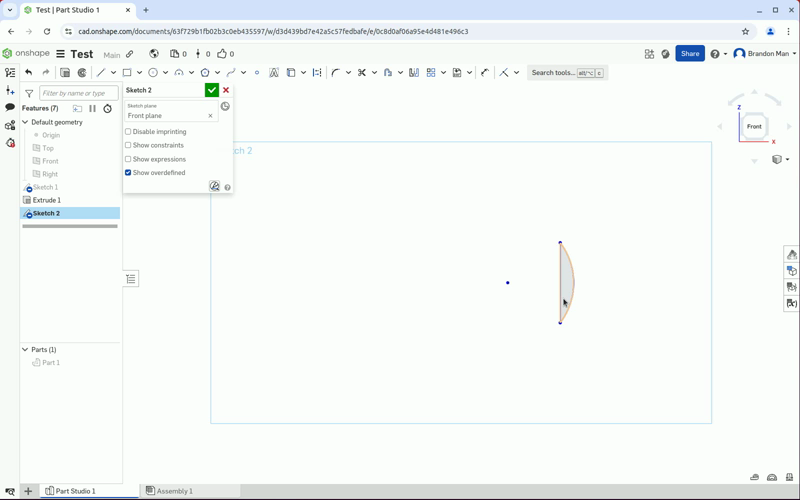
scroll(6)
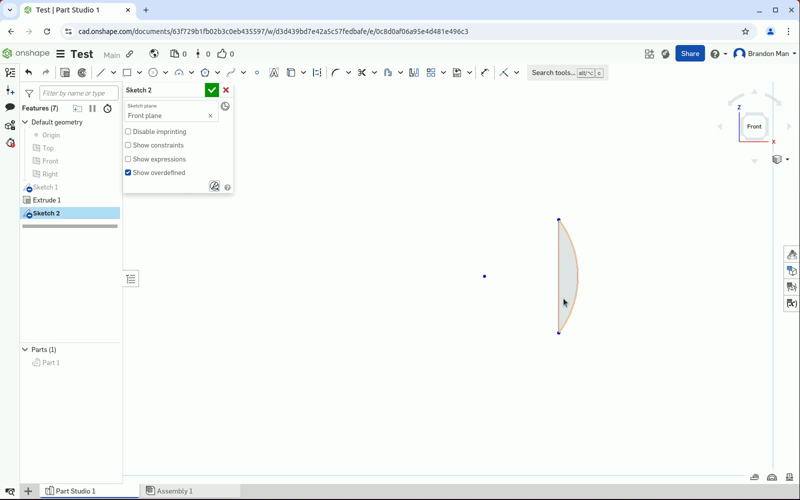
scroll(6)
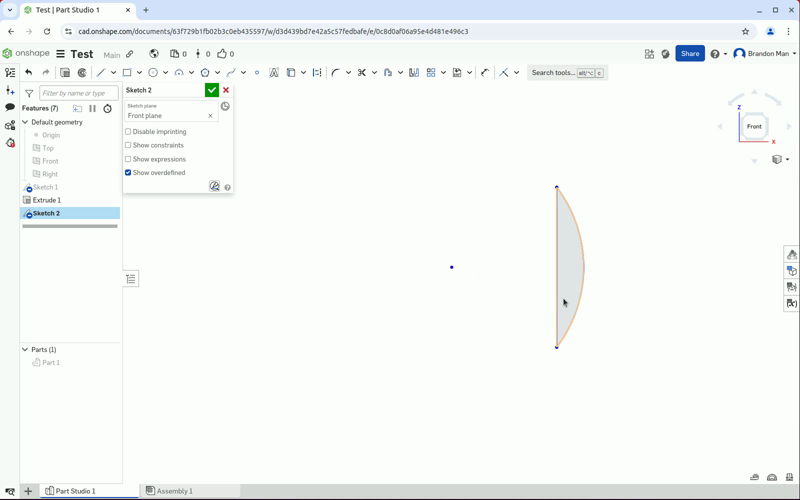
scroll(6)
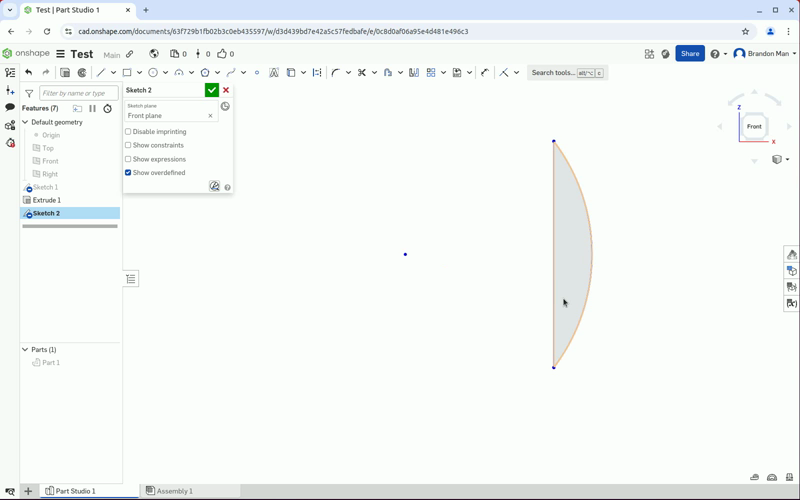
scroll(6)
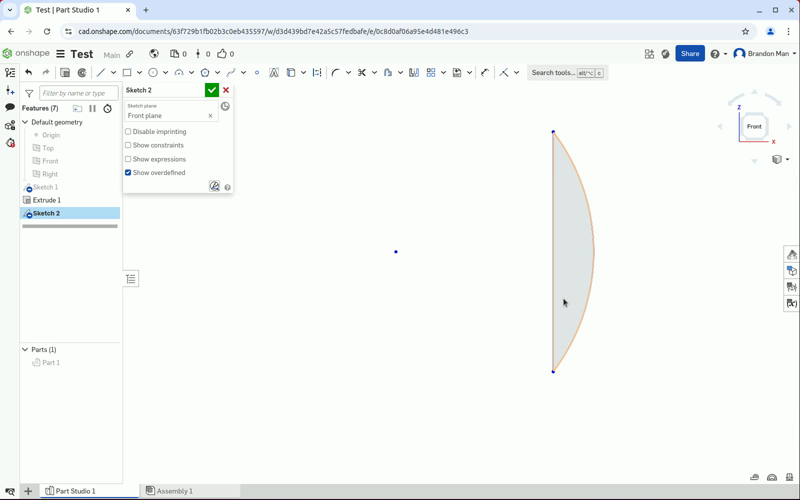
scroll(6)
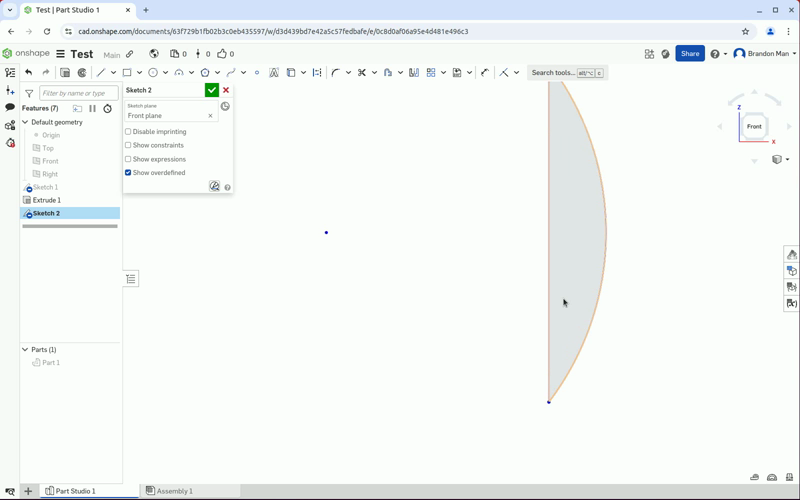
scroll(6)
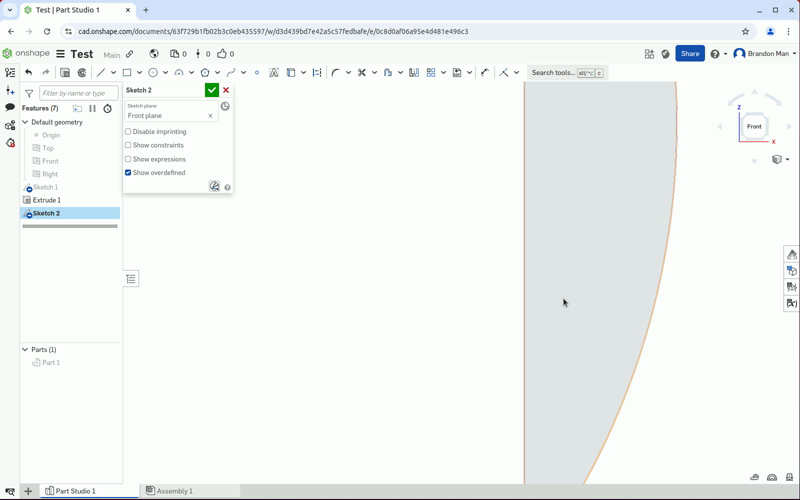
click(563, 298)
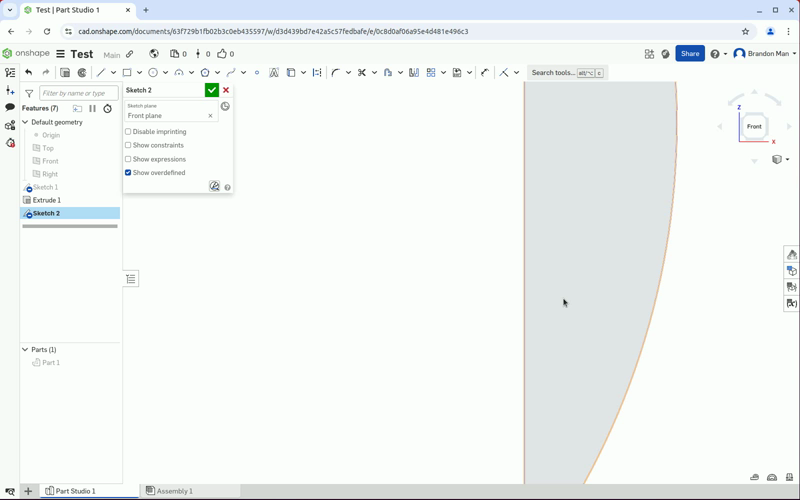
scroll(-6)
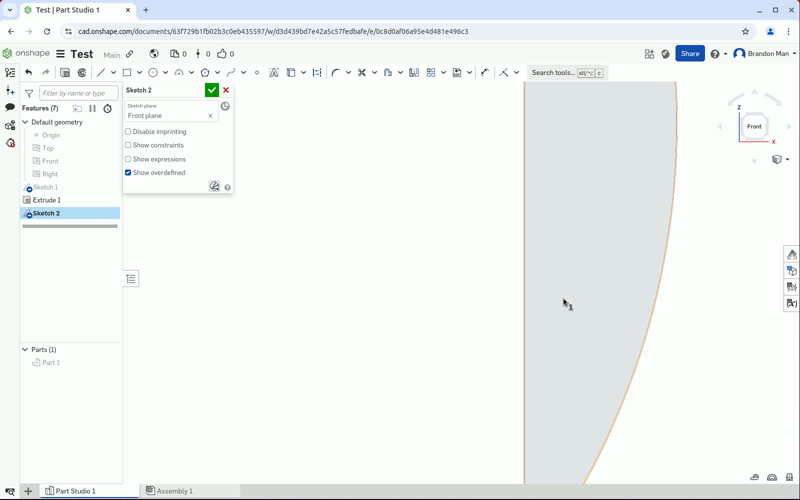
scroll(-6)
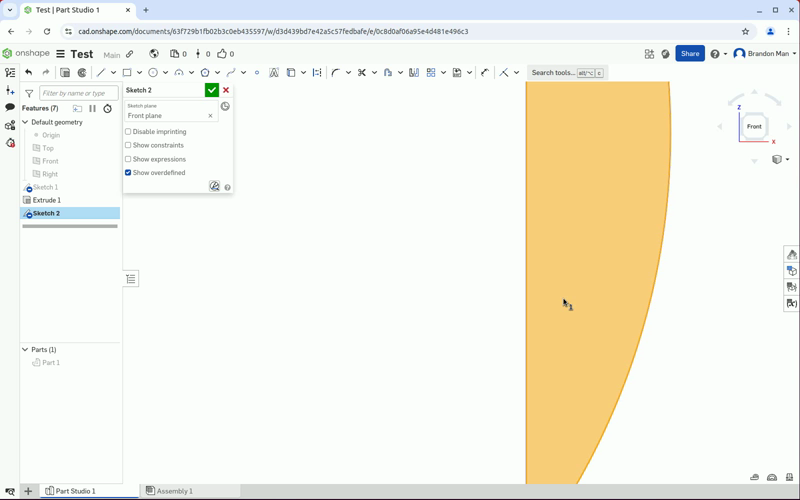
scroll(-6)
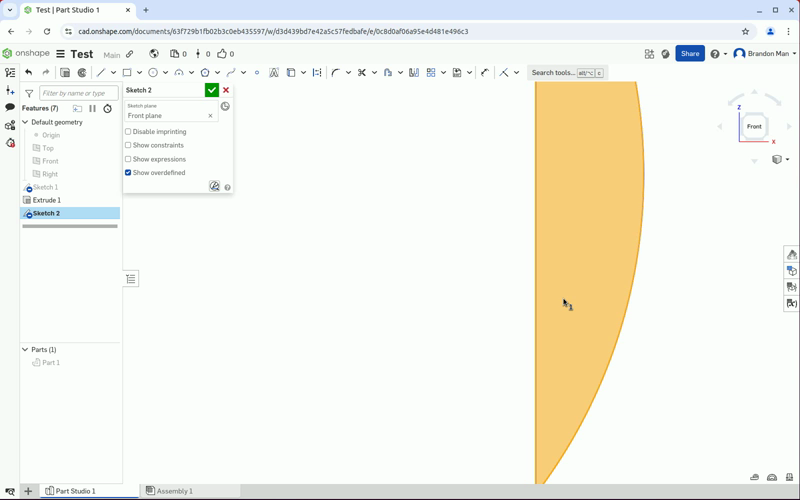
scroll(-6)
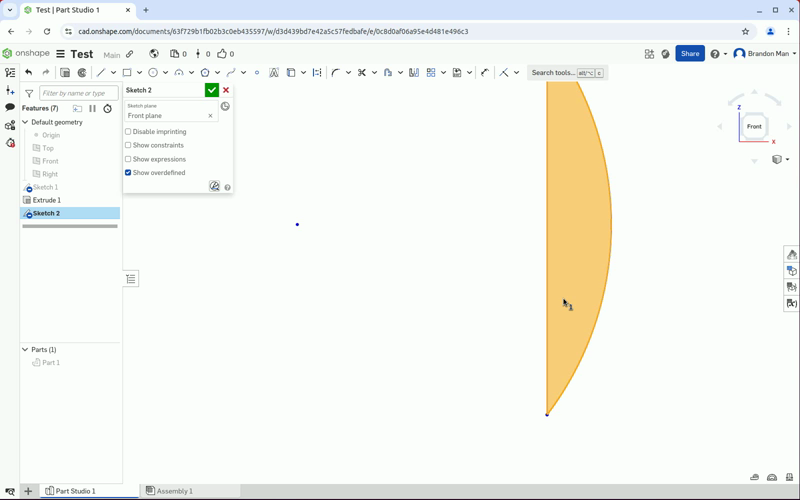
scroll(-6)
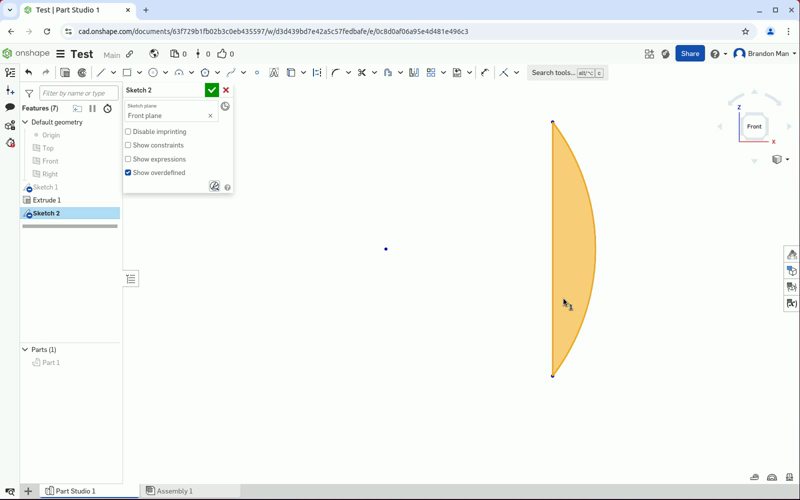
scroll(-6)
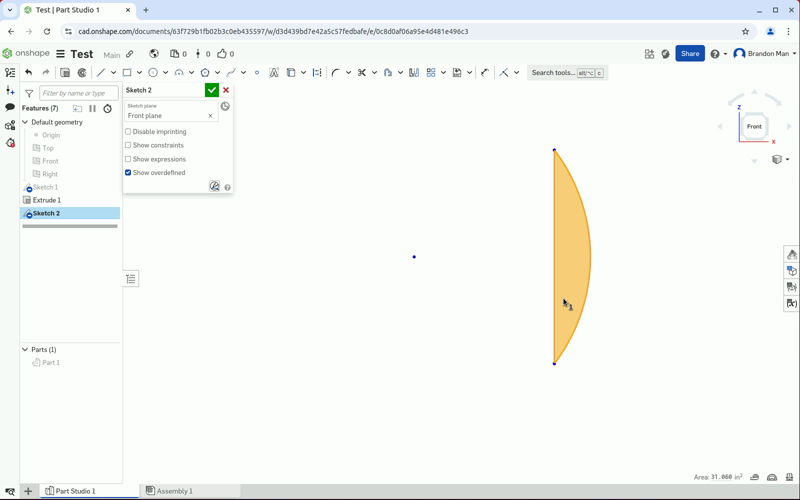
scroll(-6)
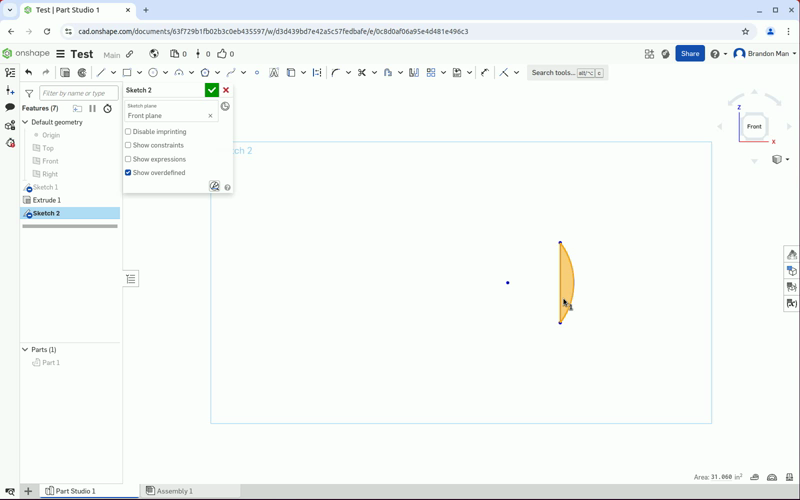
mouse_move(73, 352)
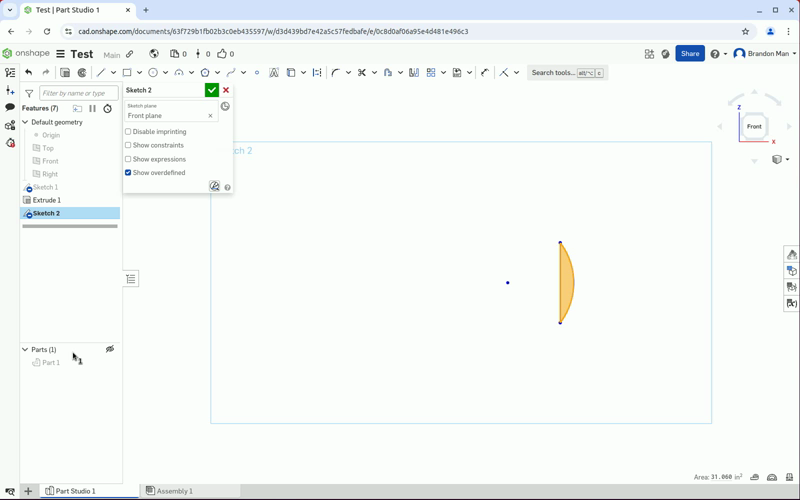
key(shift+y)
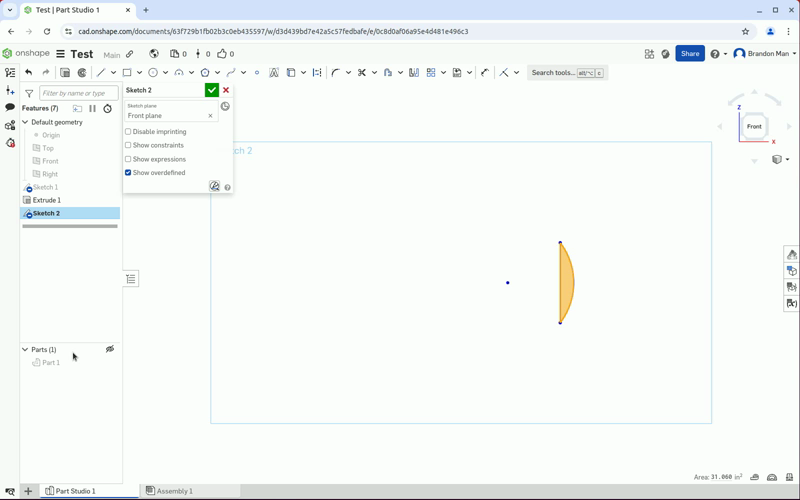
key(shift+e)
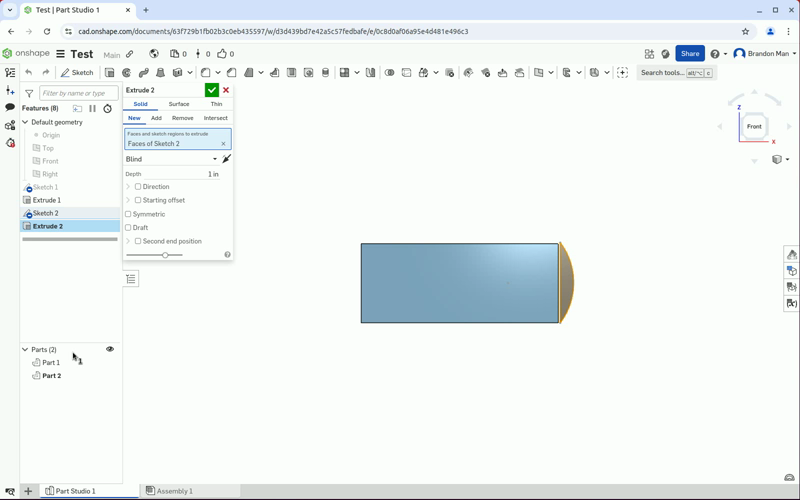
mouse_move(143, 106)
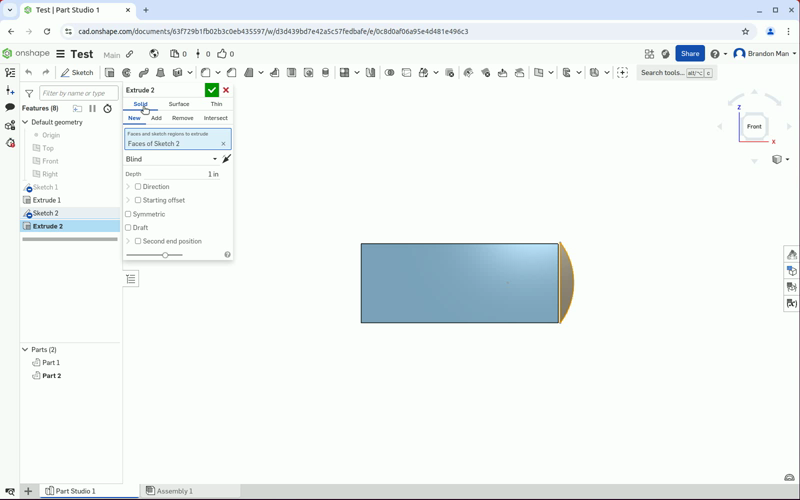
click(143, 106)
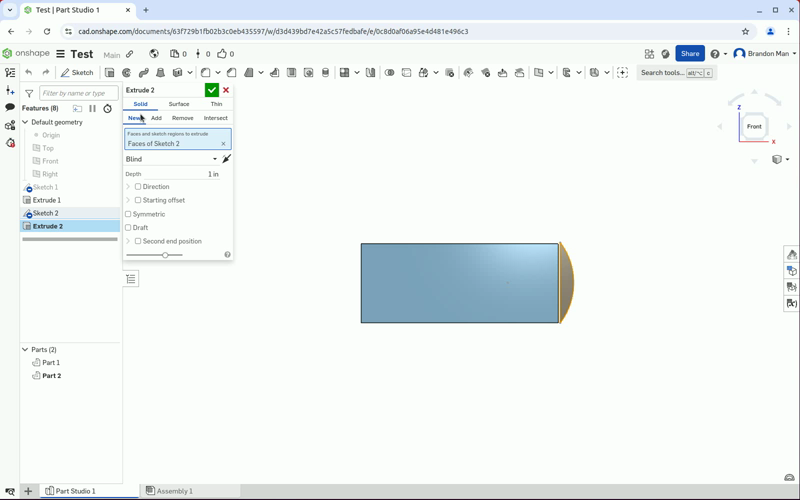
mouse_move(137, 120)
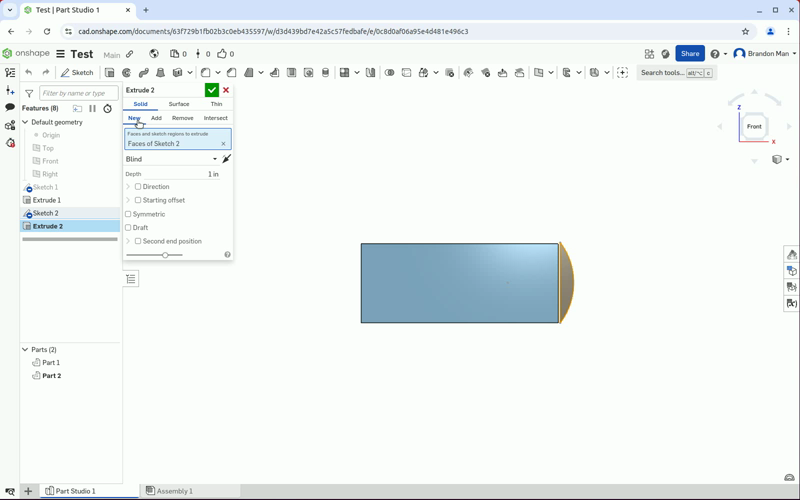
click(137, 120)
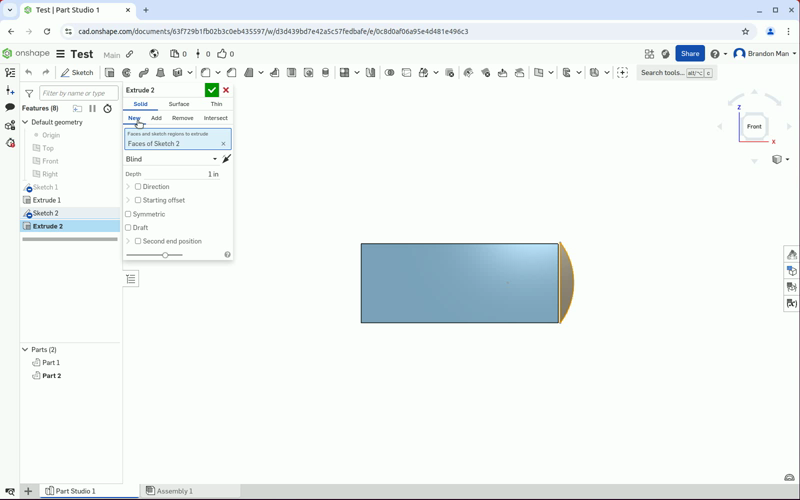
key(tab, 4)
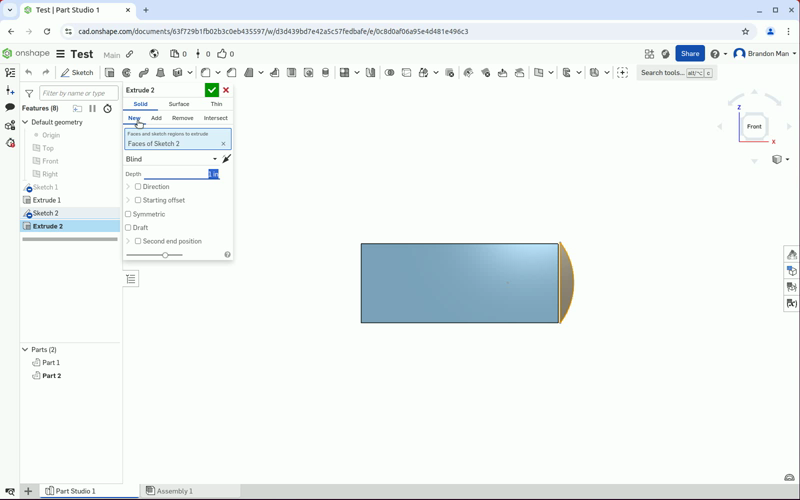
text(2.648)
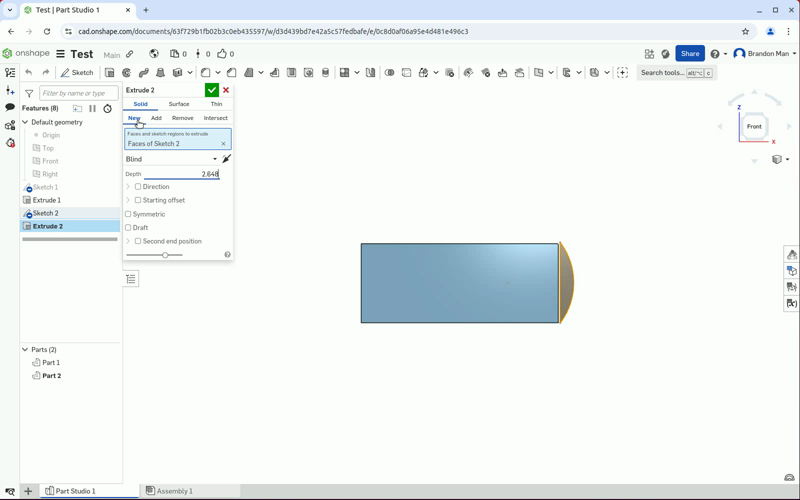
key(enter)
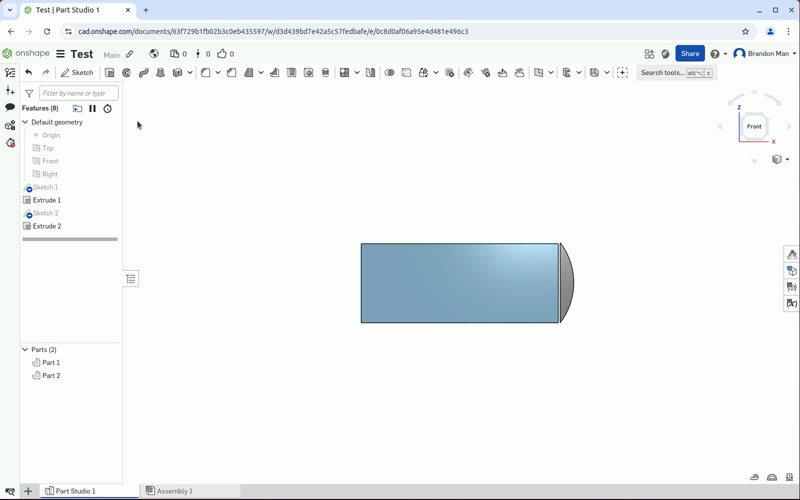
key(shift+h)
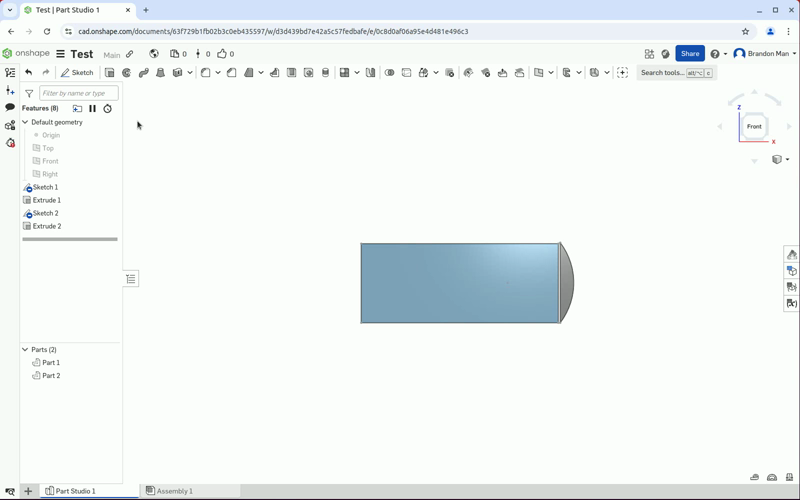
key(shift+h)
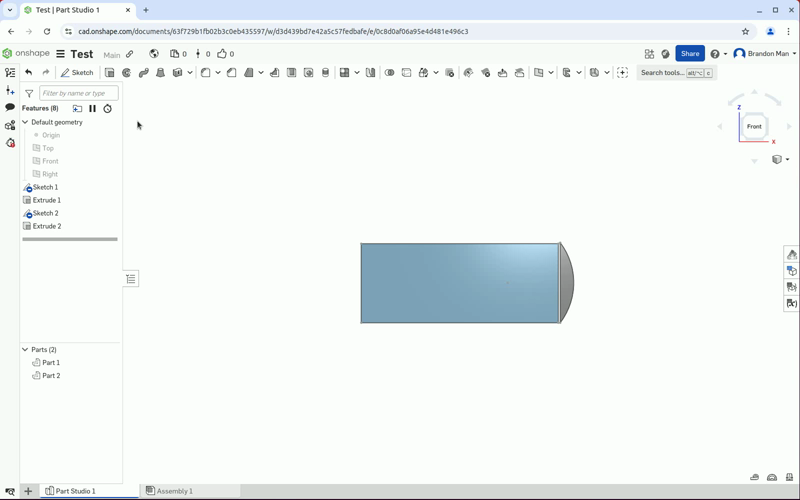
key(shift+7)
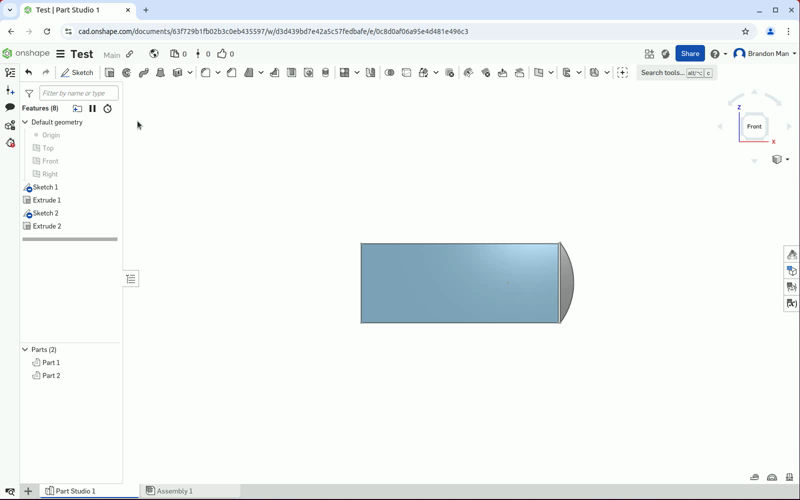
key(left, 2)
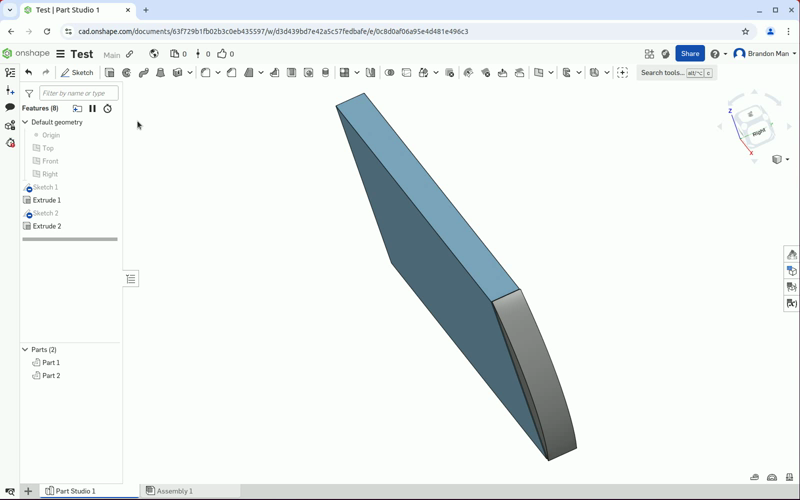
key(down, 2)
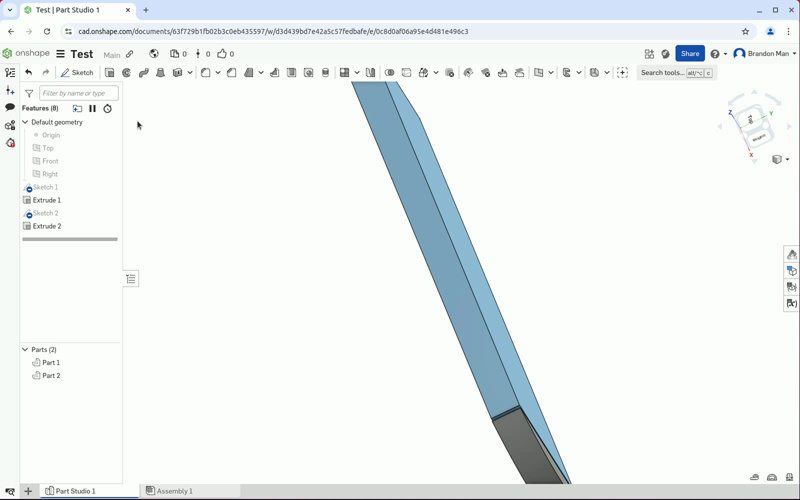
key(up, 2)
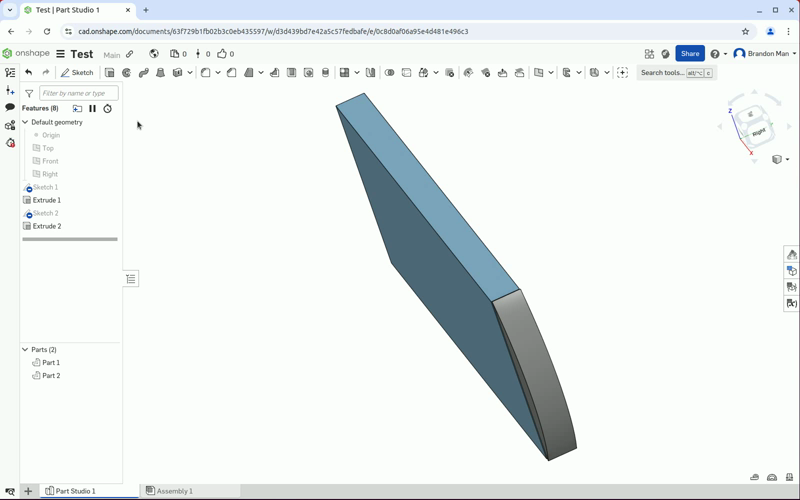
key(right, 2)
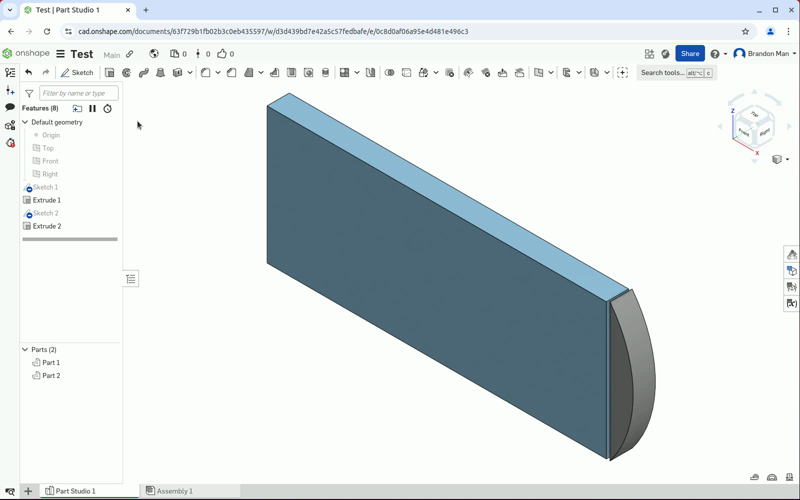
mouse_move(73, 189)
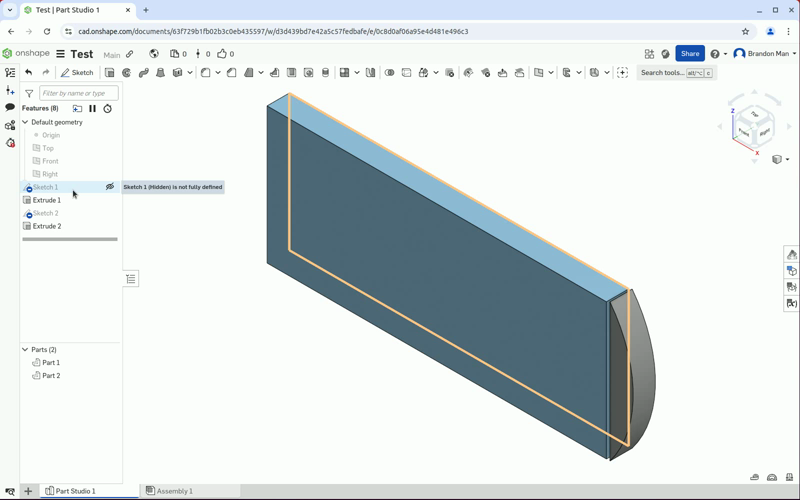
click(73, 189)